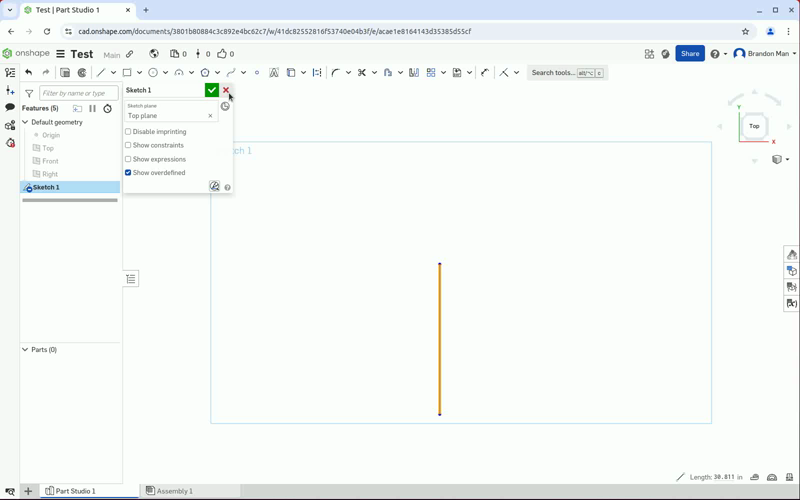
key(shift+h)
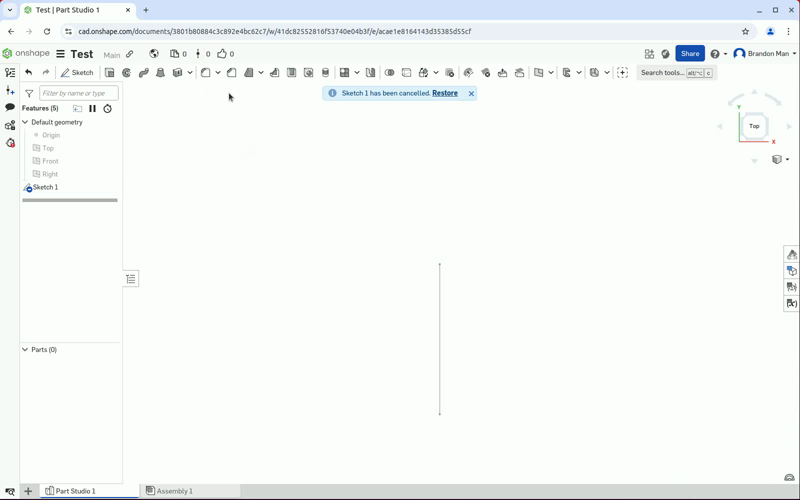
key(shift+s)
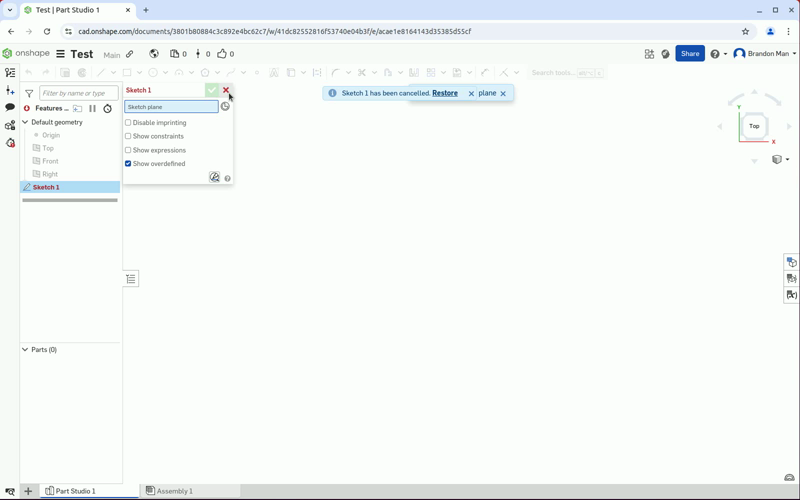
mouse_move(73, 150)
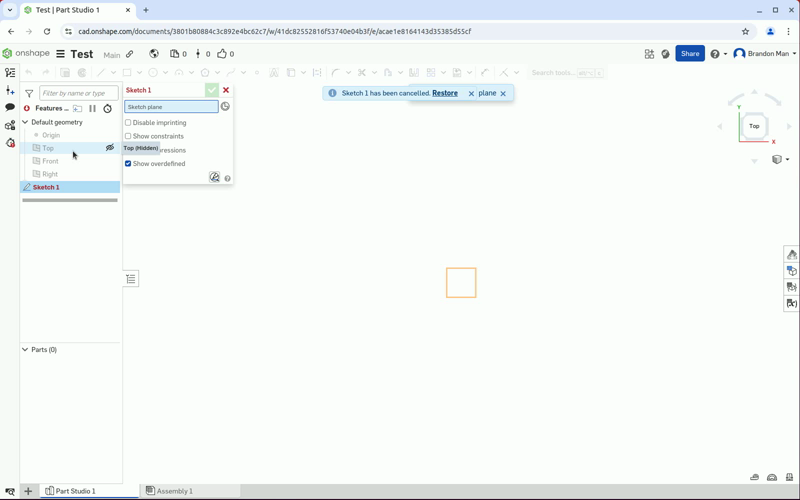
click(73, 150)
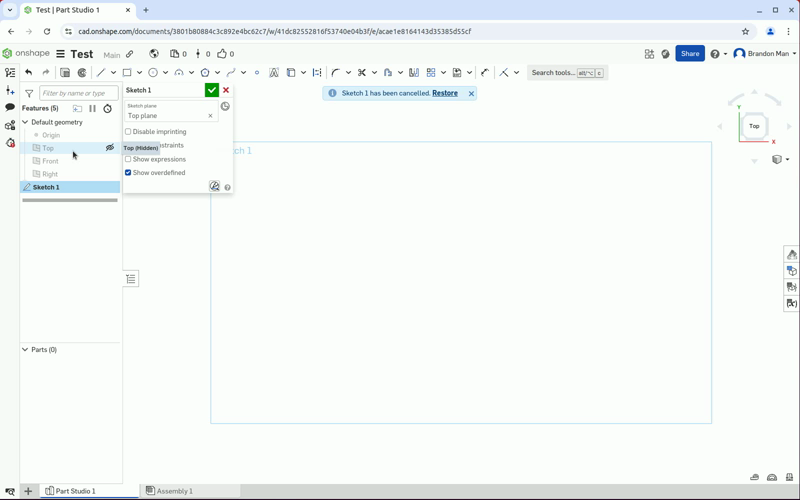
mouse_move(73, 352)
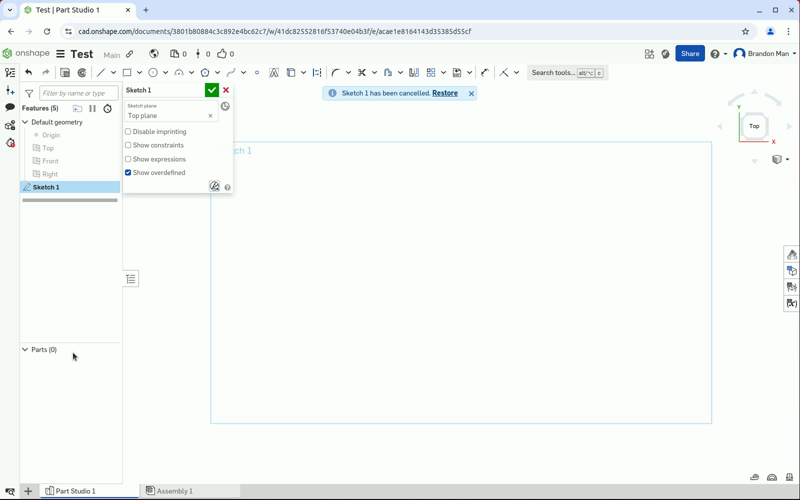
key(y)
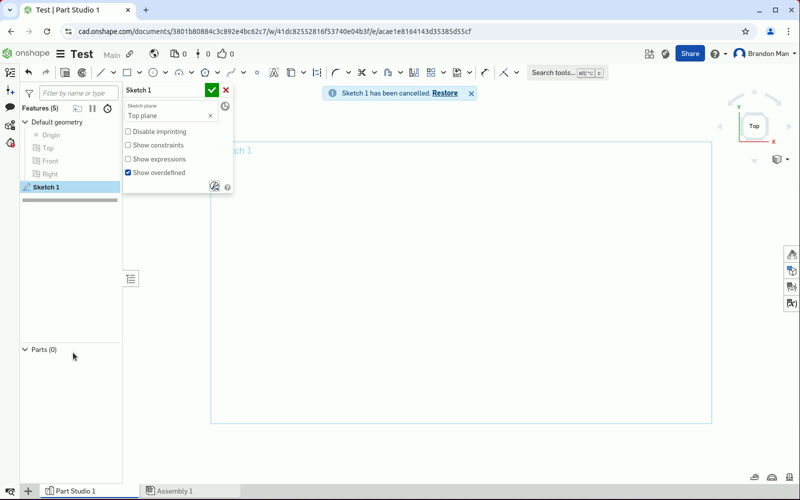
key(c)
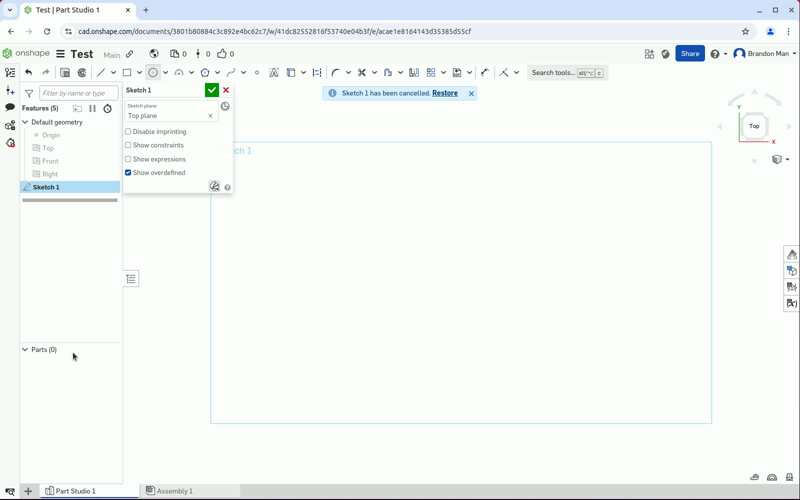
key_down(shift)
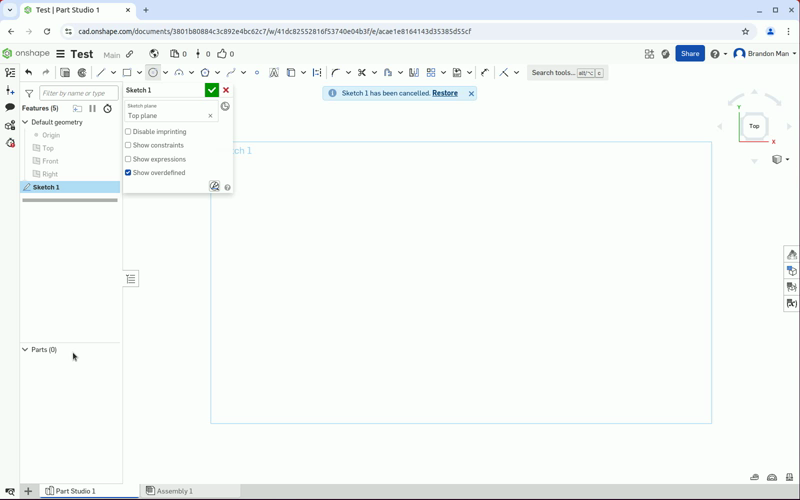
mouse_move(461, 282)
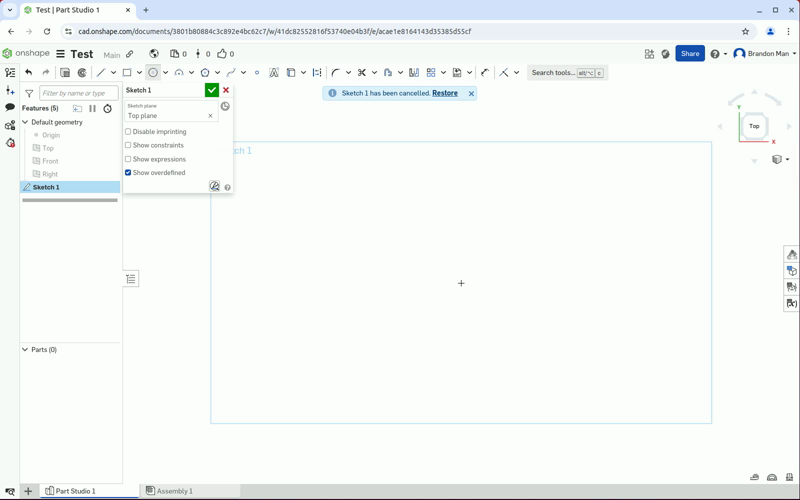
click(461, 282)
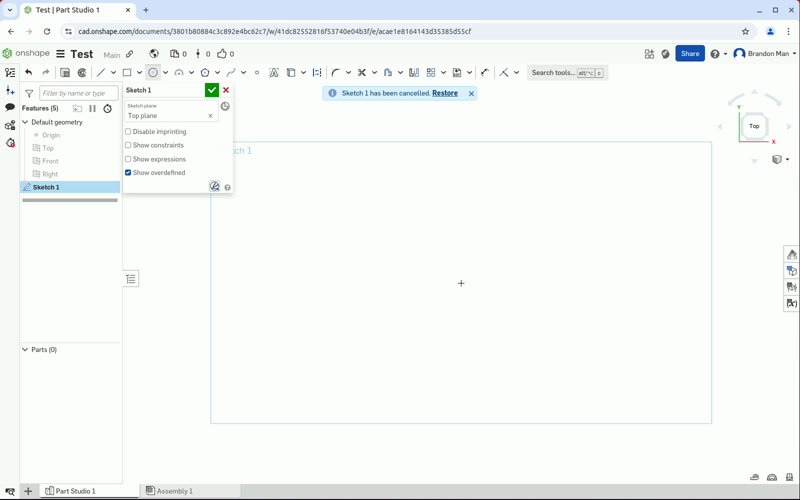
key_up(shift)
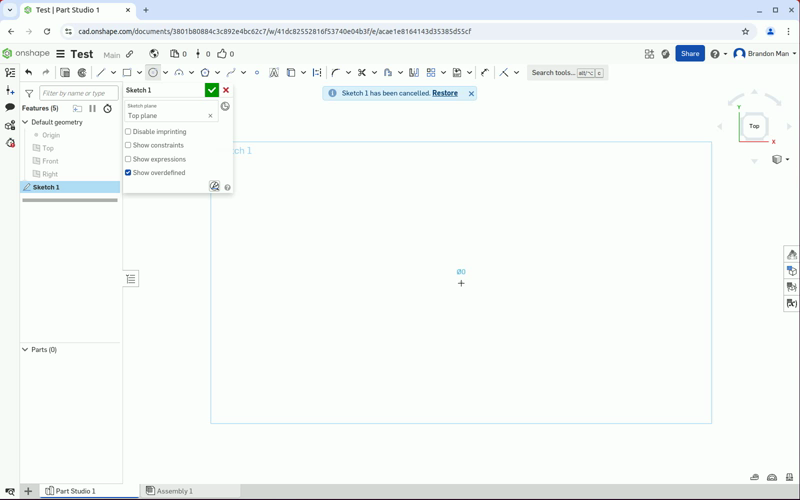
mouse_move(574, 282)
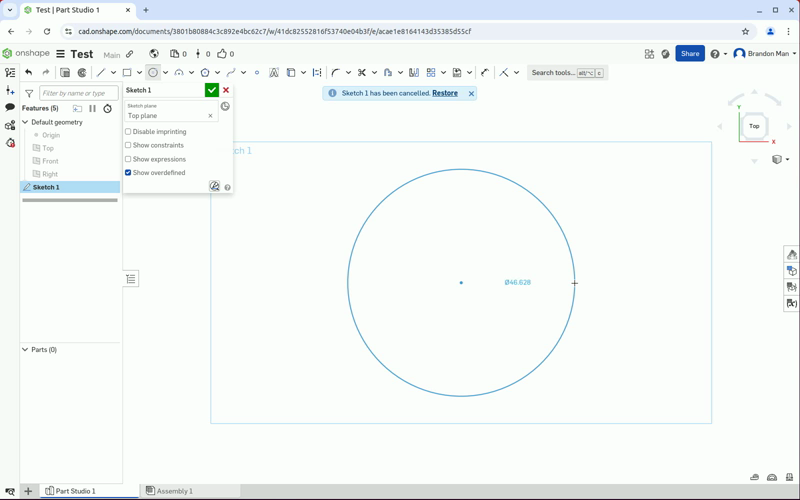
click(574, 282)
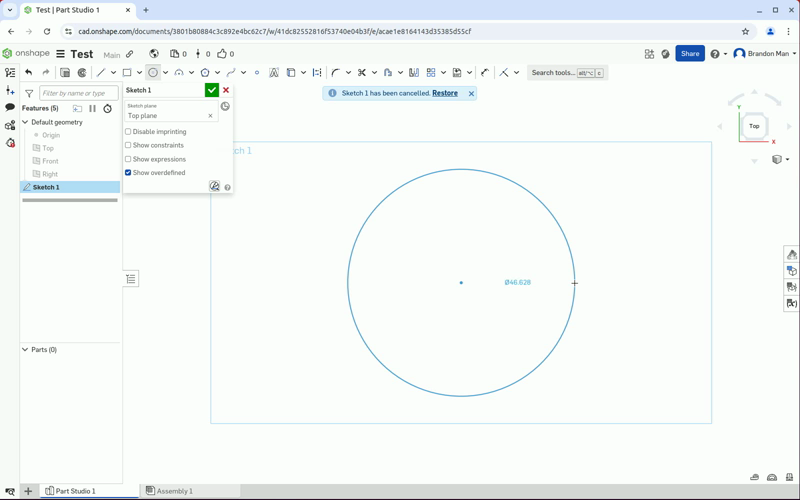
key(esc)
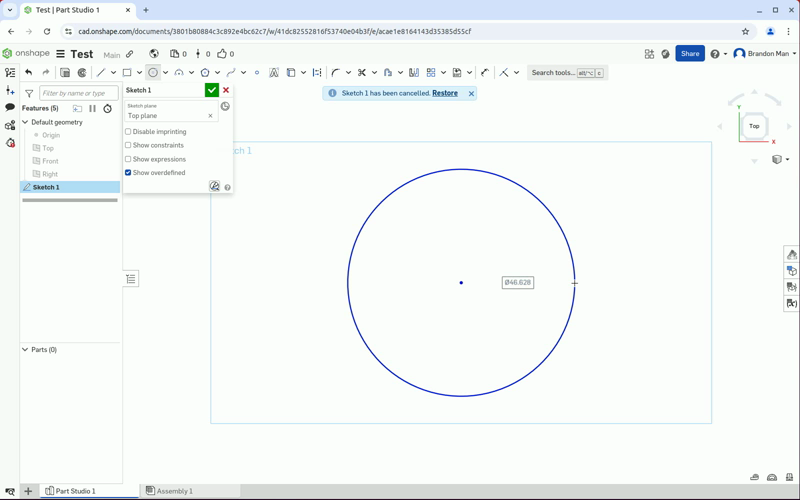
key(c)
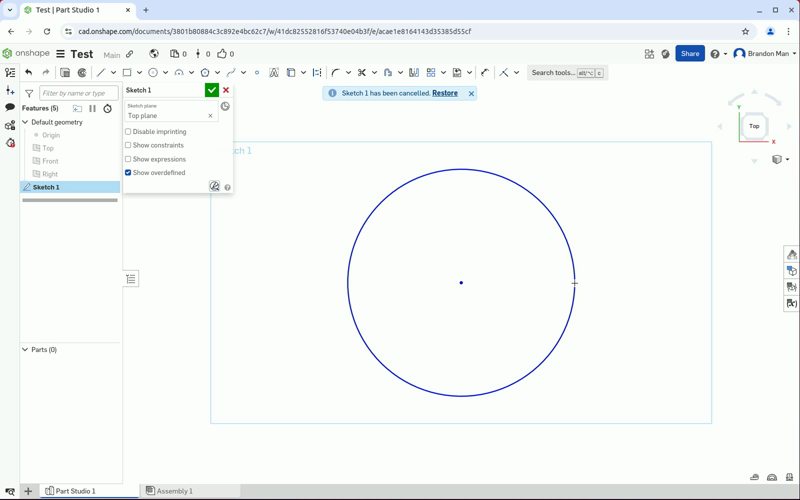
key_down(shift)
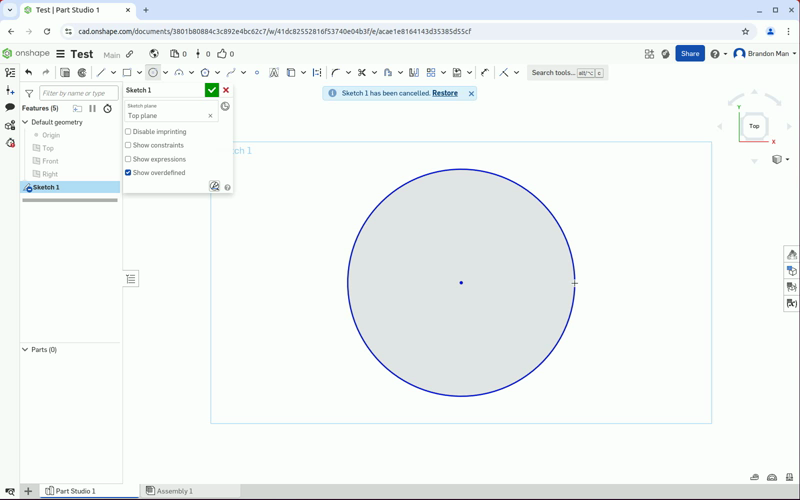
mouse_move(461, 282)
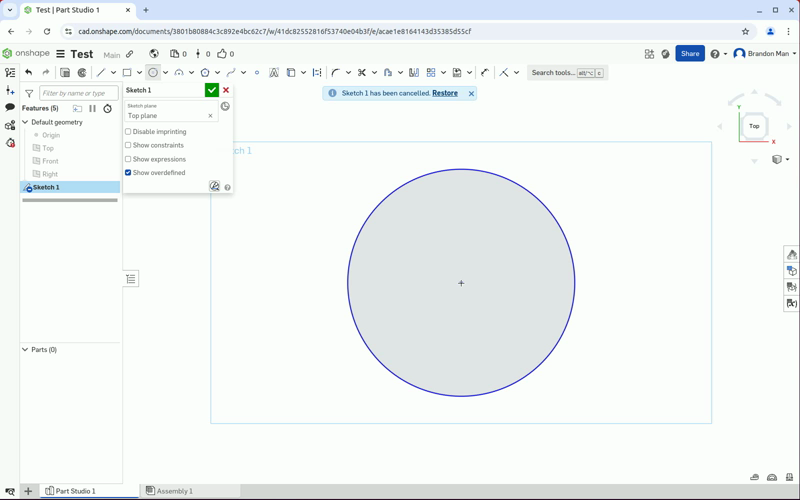
click(461, 282)
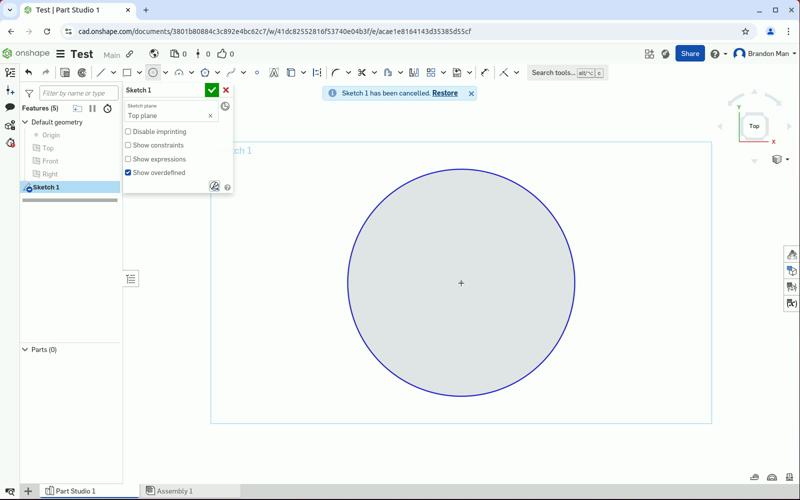
key_up(shift)
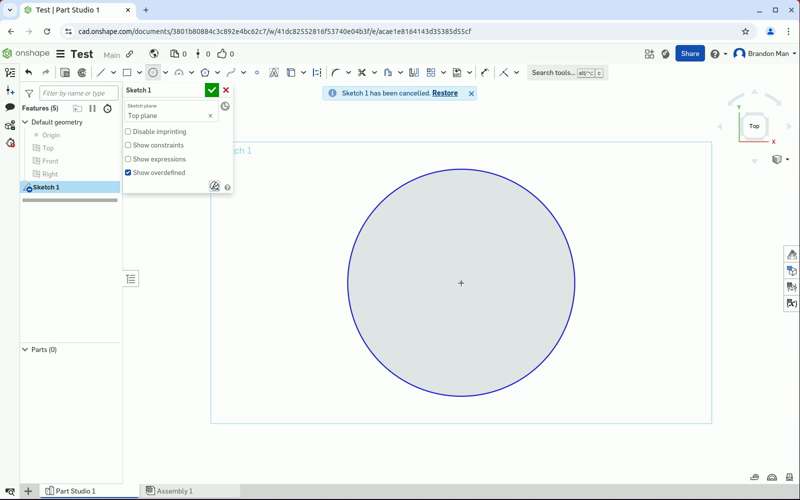
mouse_move(503, 282)
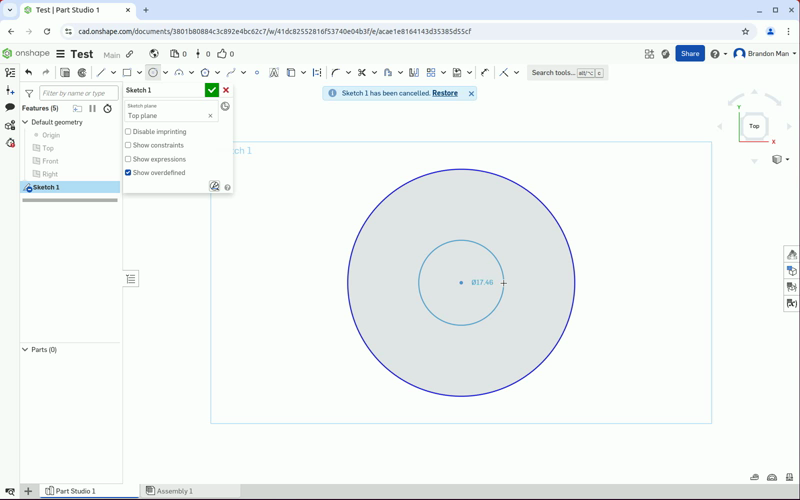
click(503, 282)
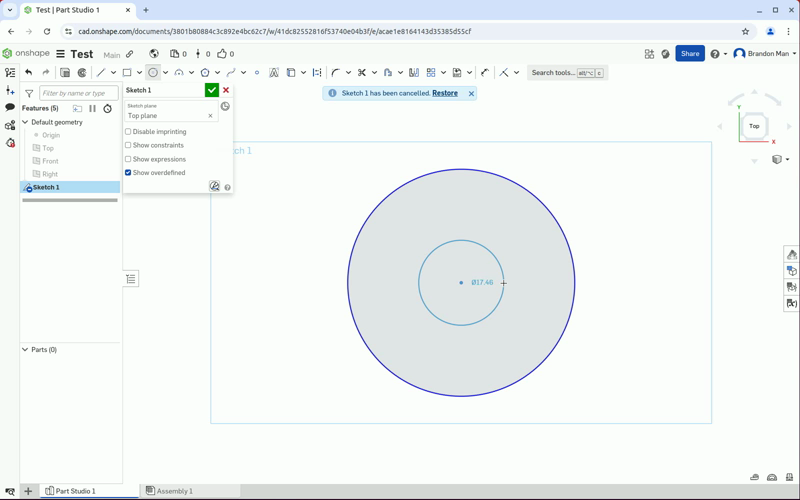
key(esc)
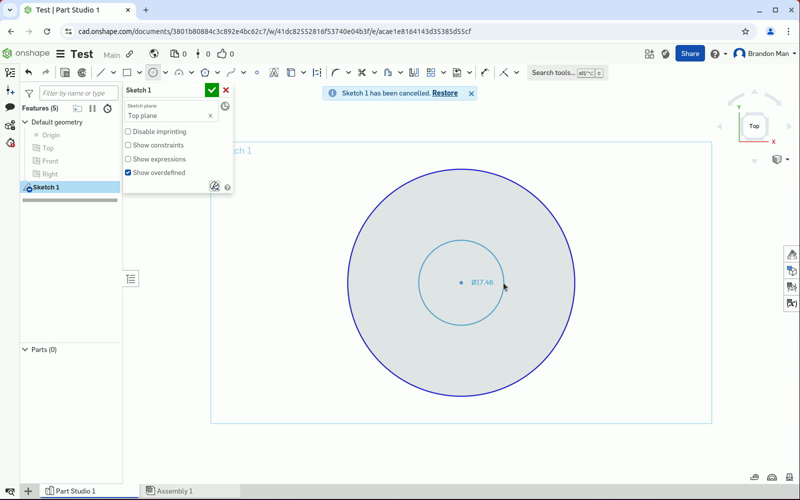
mouse_move(497, 356)
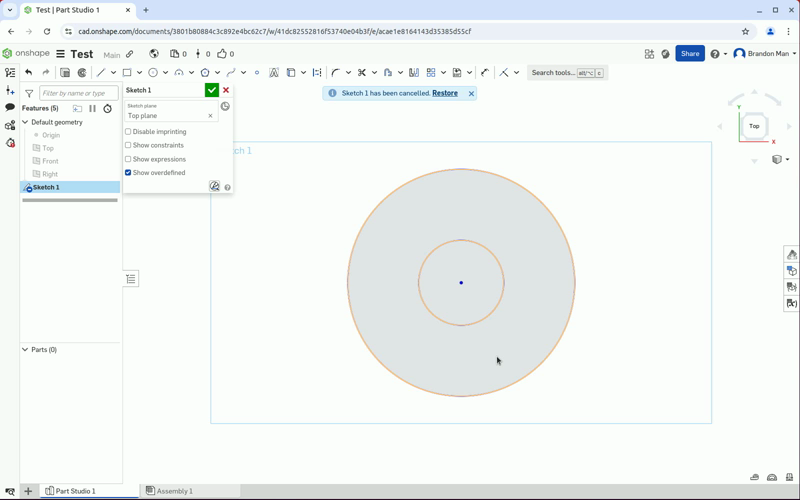
click(497, 356)
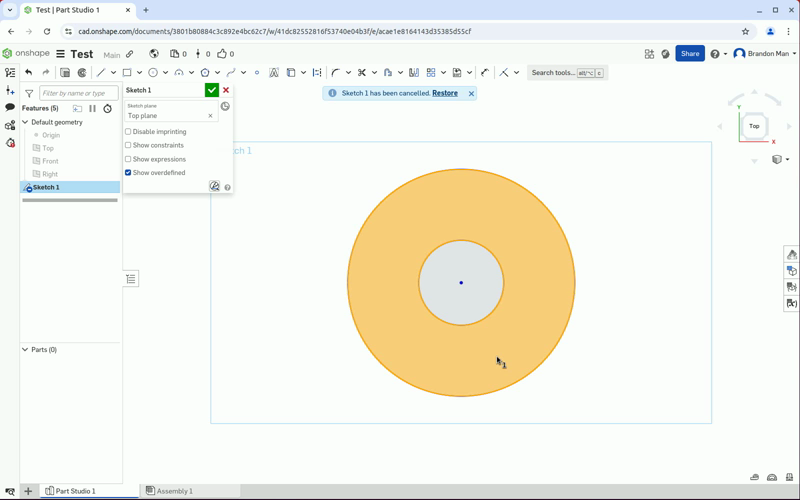
mouse_move(73, 352)
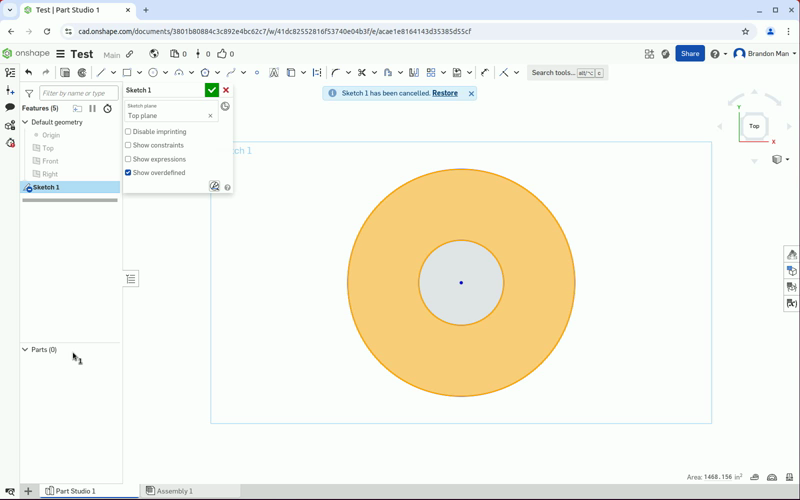
key(shift+y)
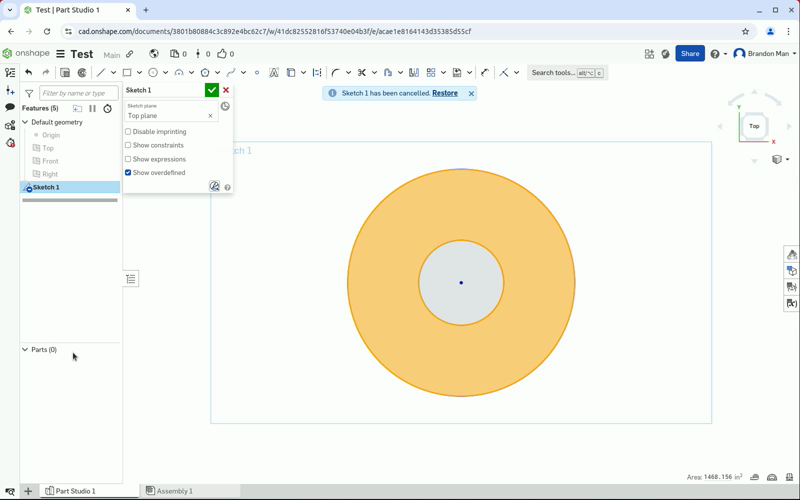
key(shift+e)
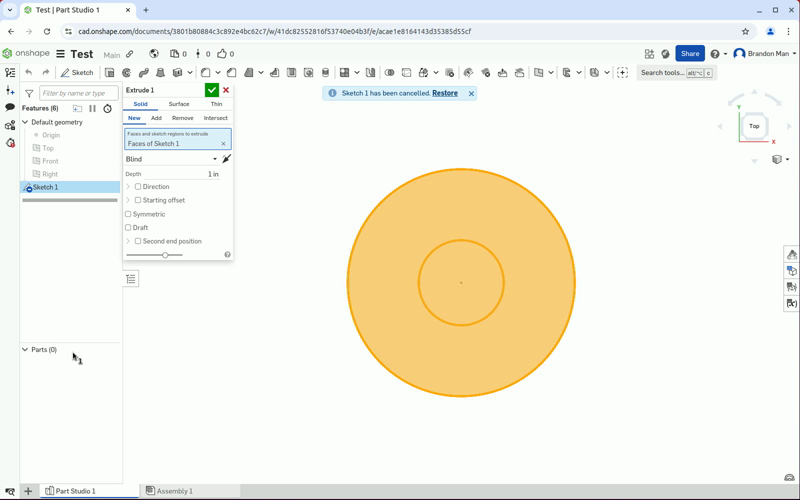
mouse_move(143, 106)
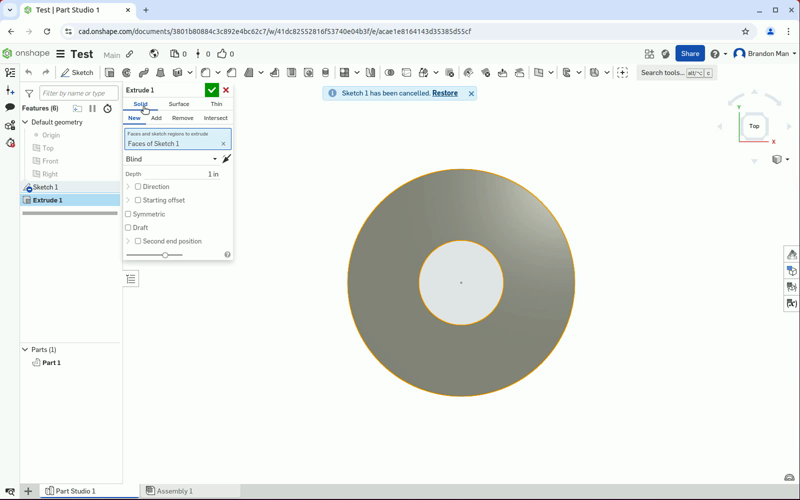
click(143, 106)
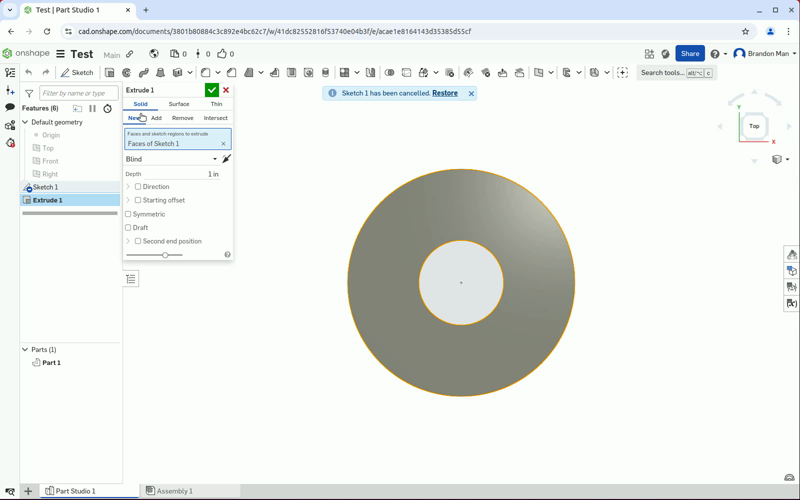
mouse_move(137, 120)
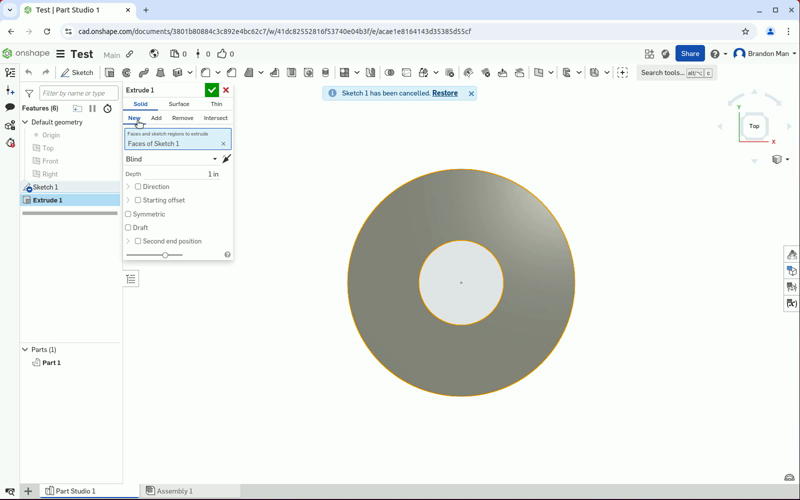
click(137, 120)
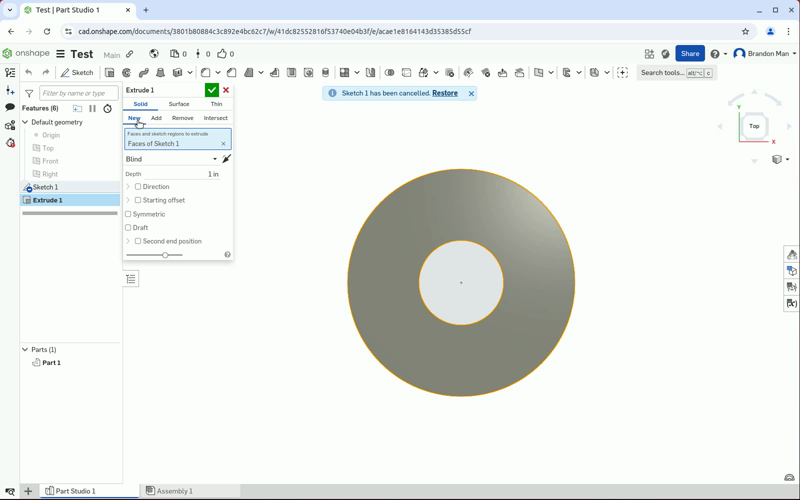
key(tab, 4)
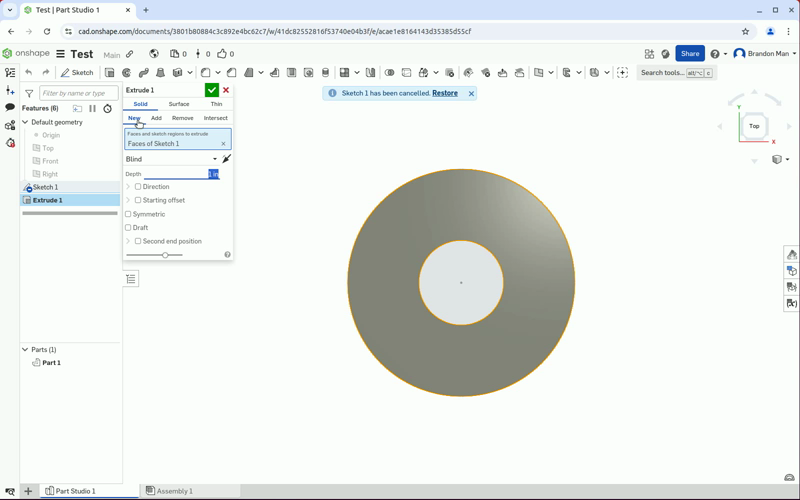
text(4.574)
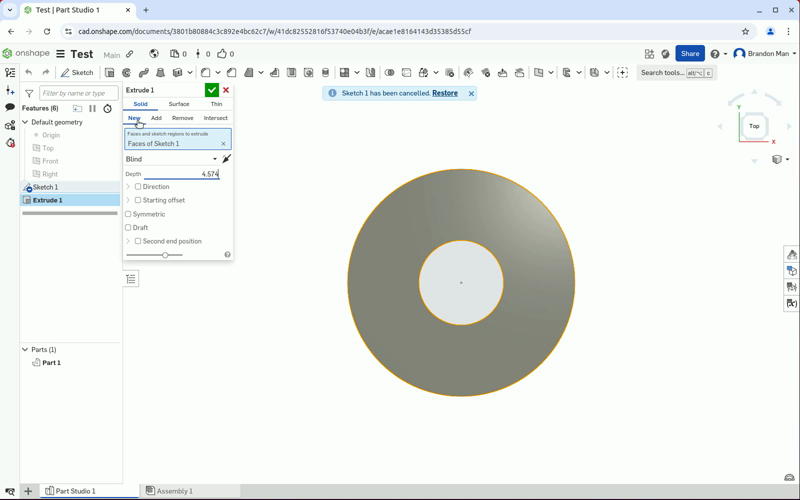
key(enter)
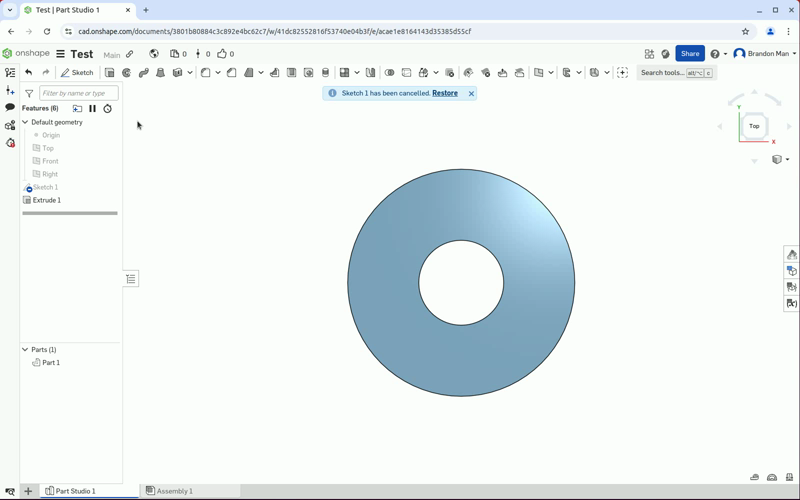
key(shift+h)
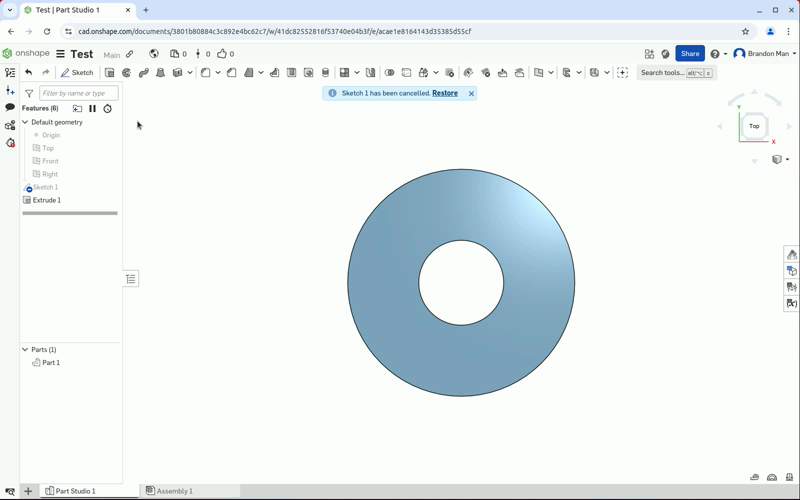
key(shift+h)
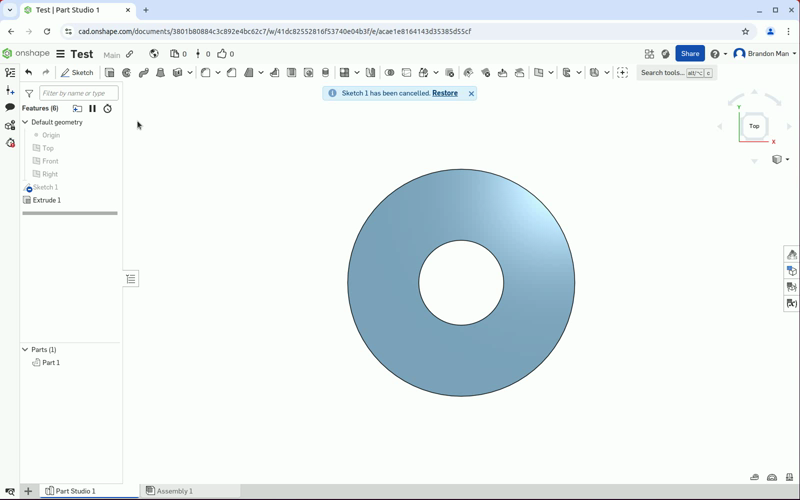
mouse_move(73, 189)
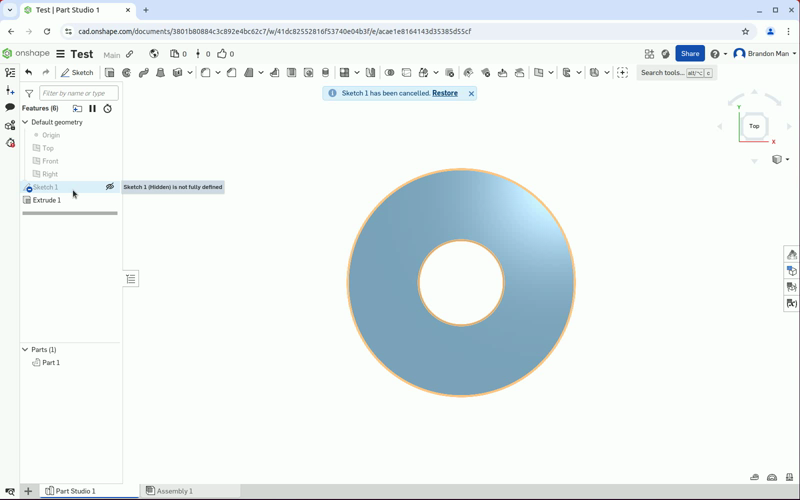
click(73, 189)
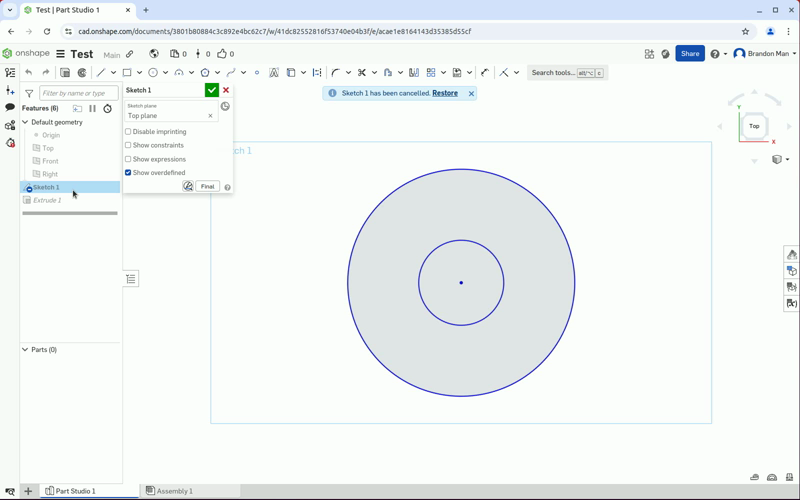
mouse_move(229, 92)
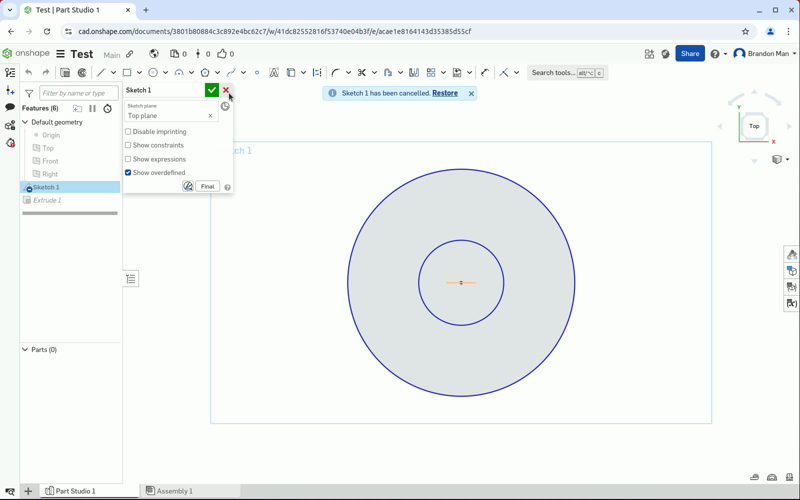
click(229, 92)
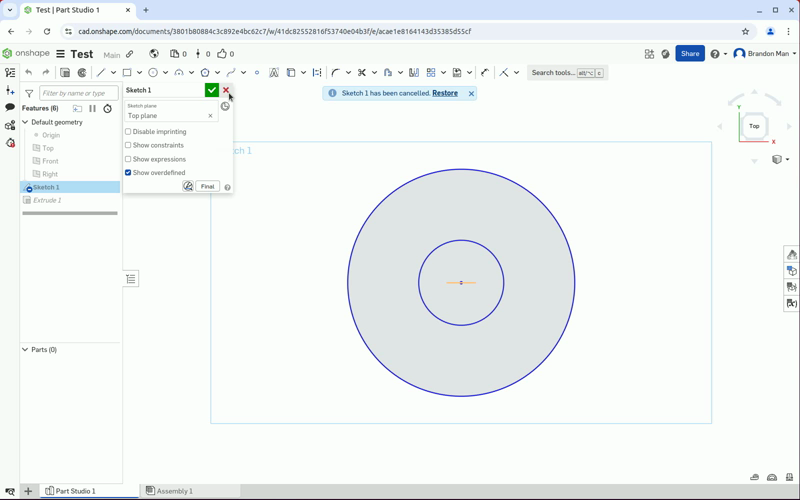
key(shift+s)
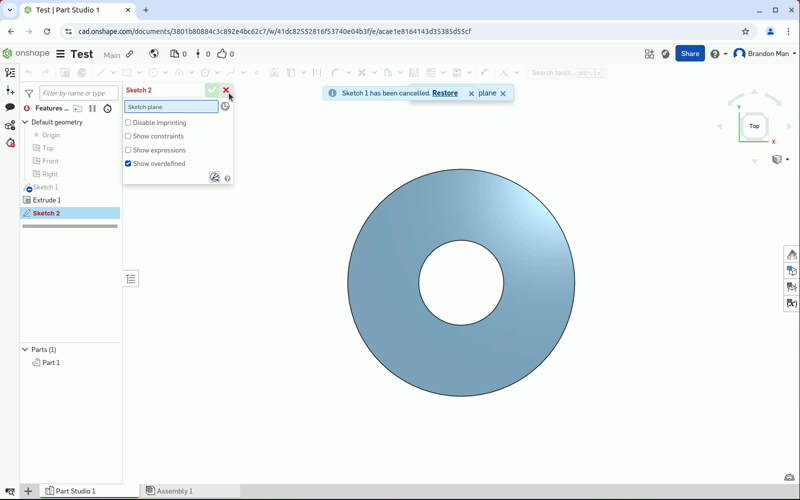
mouse_move(73, 150)
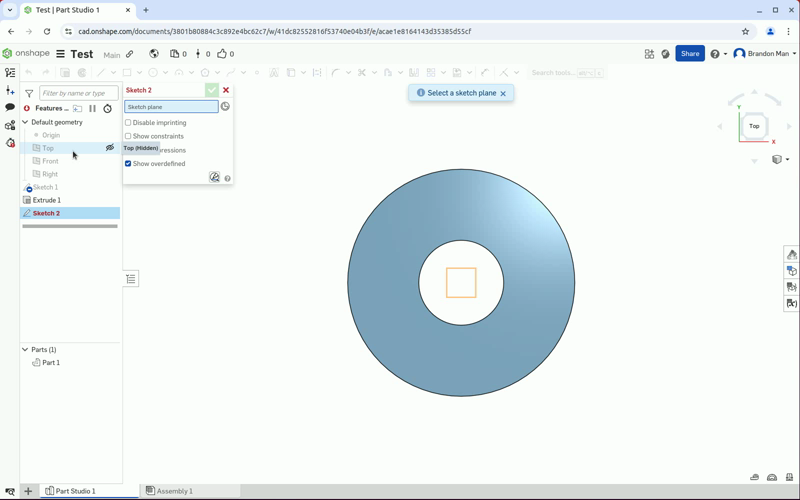
click(73, 150)
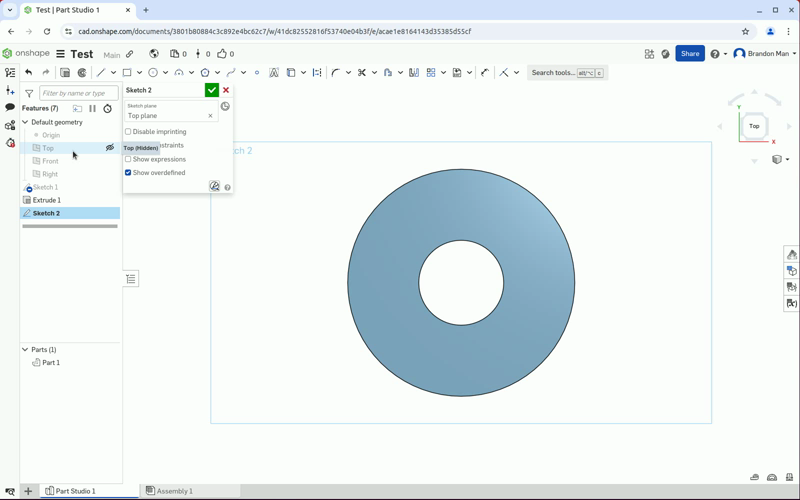
mouse_move(73, 352)
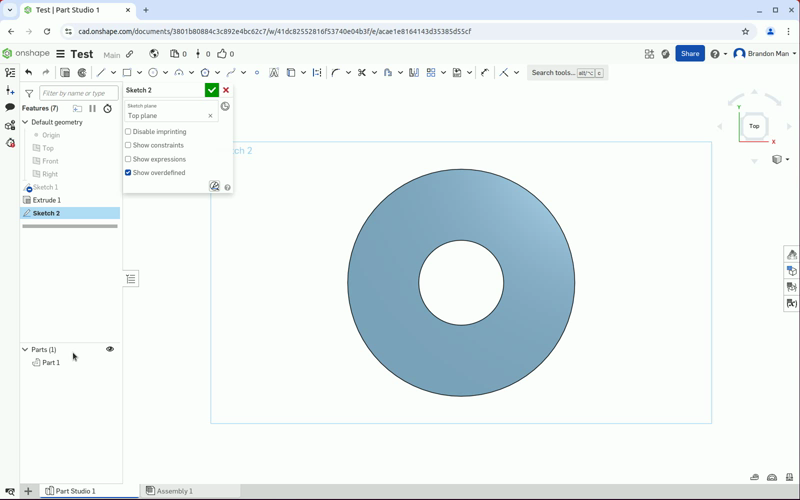
key(y)
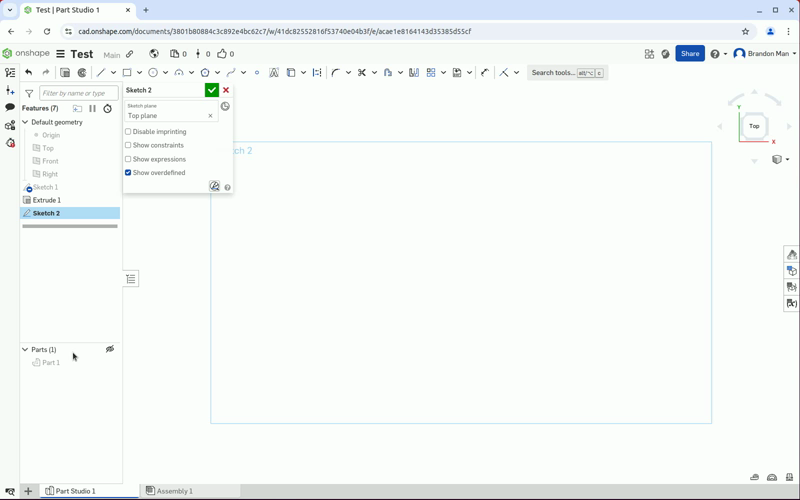
key(c)
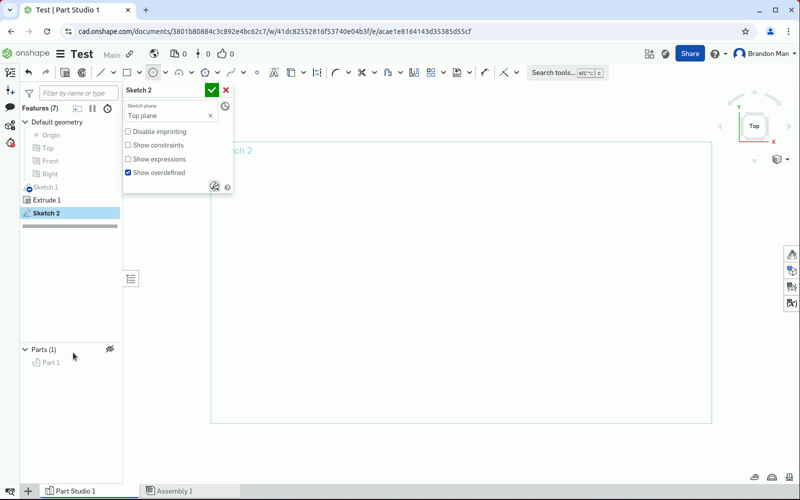
key_down(shift)
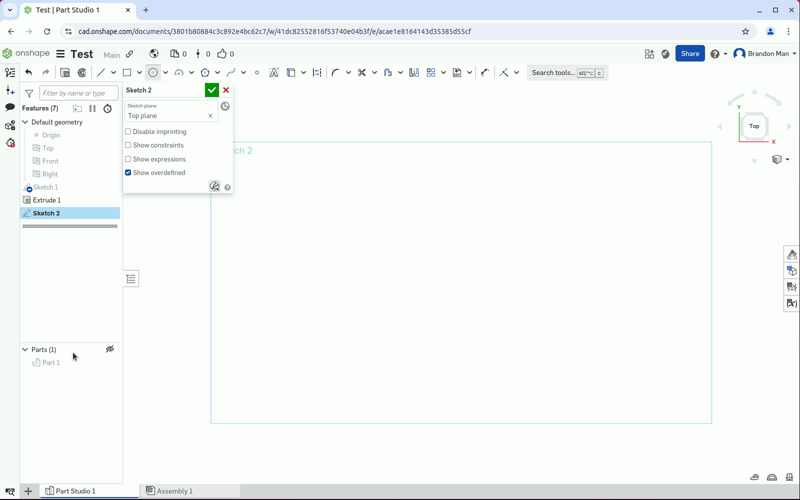
mouse_move(461, 282)
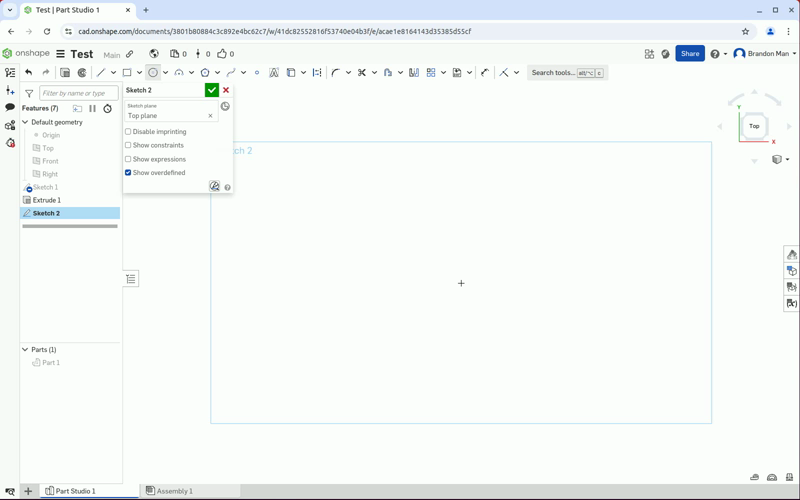
click(461, 282)
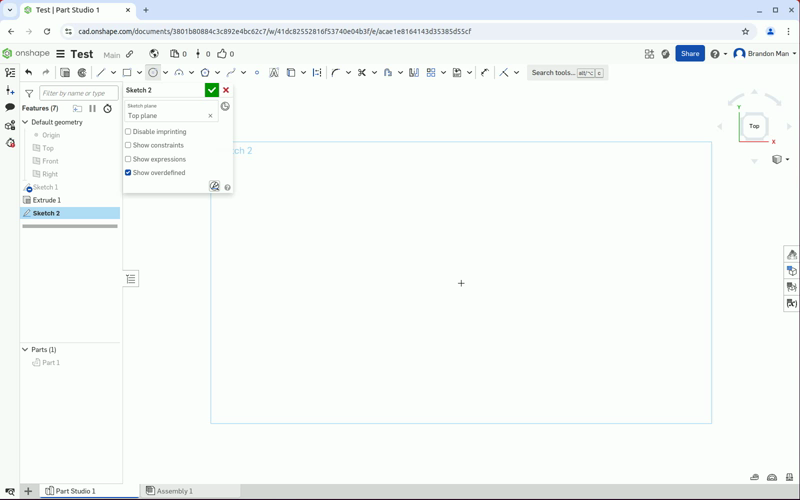
key_up(shift)
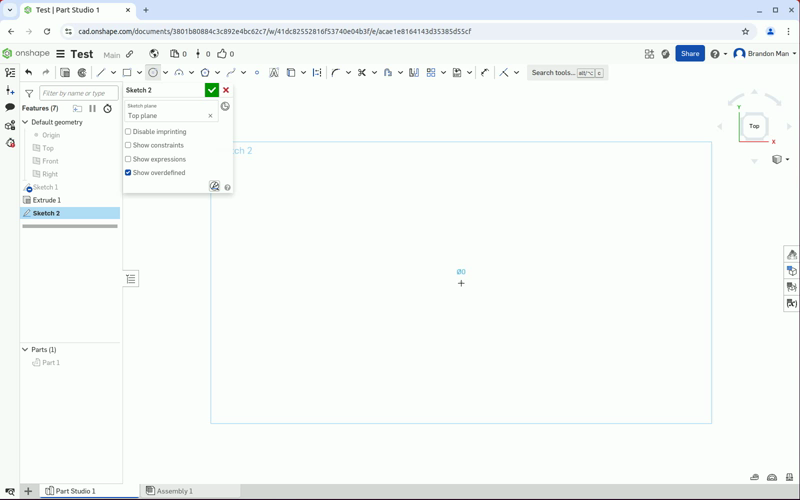
mouse_move(504, 282)
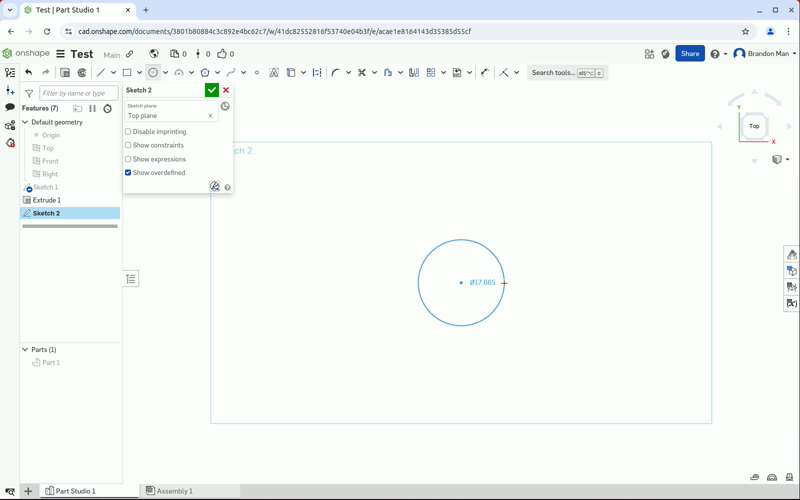
click(504, 282)
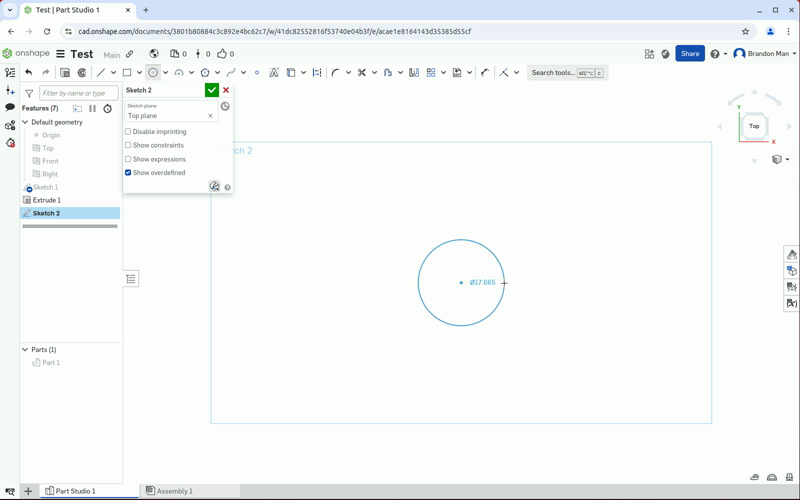
key(esc)
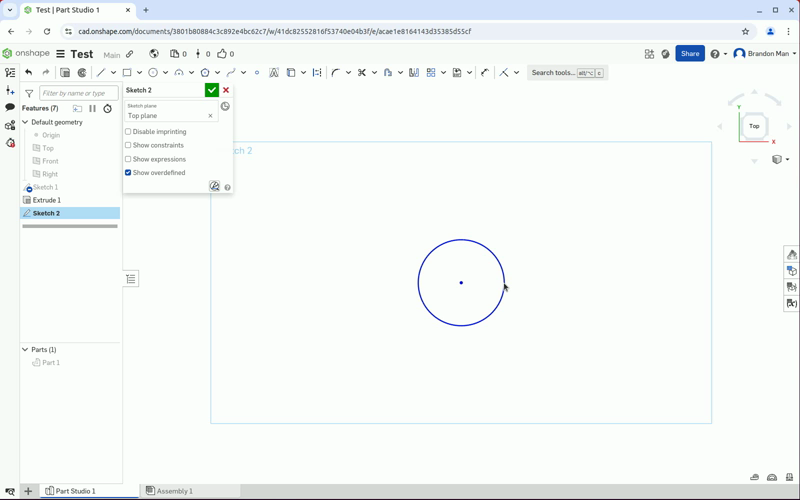
key(c)
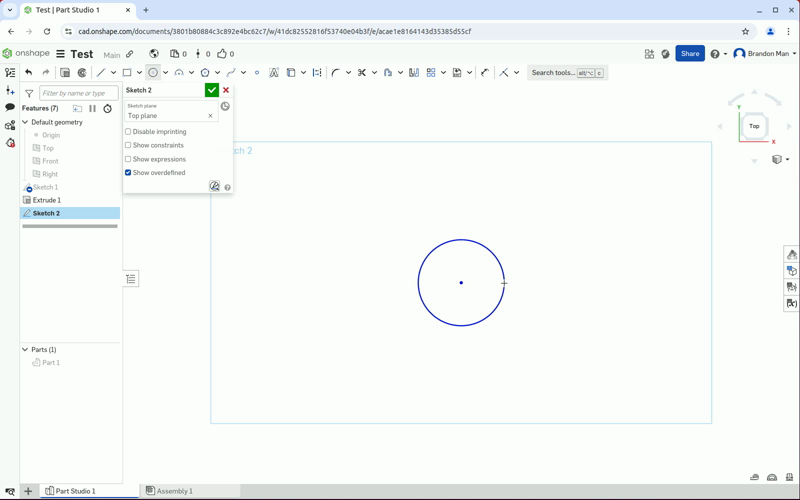
key_down(shift)
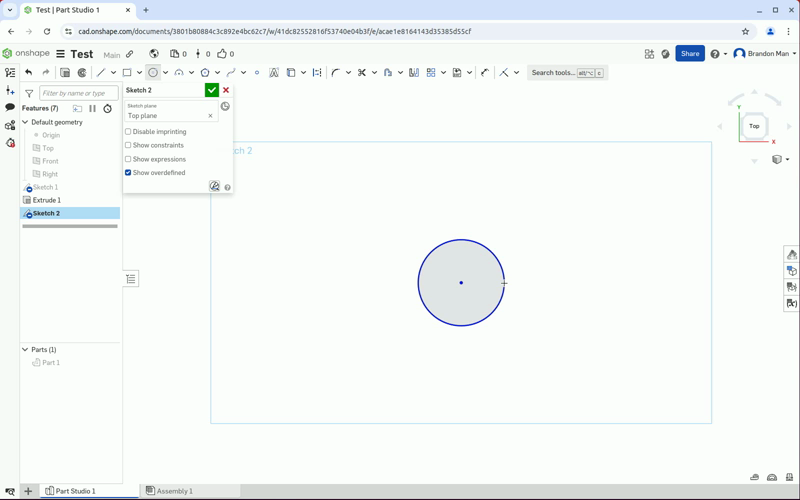
mouse_move(461, 282)
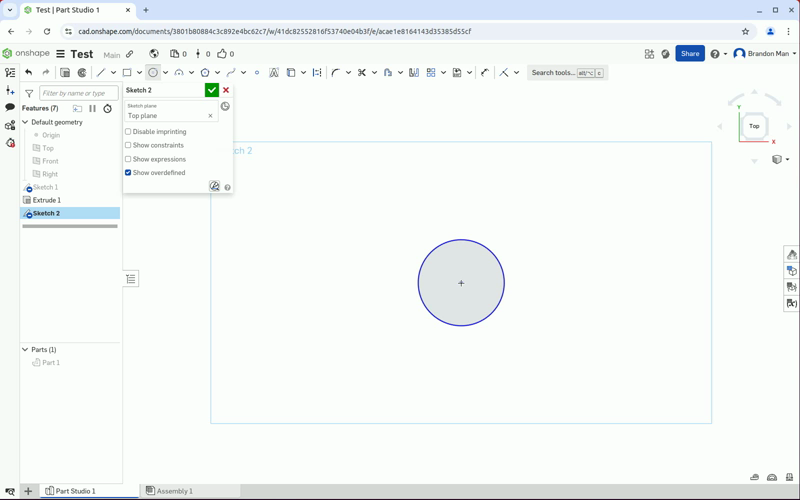
click(461, 282)
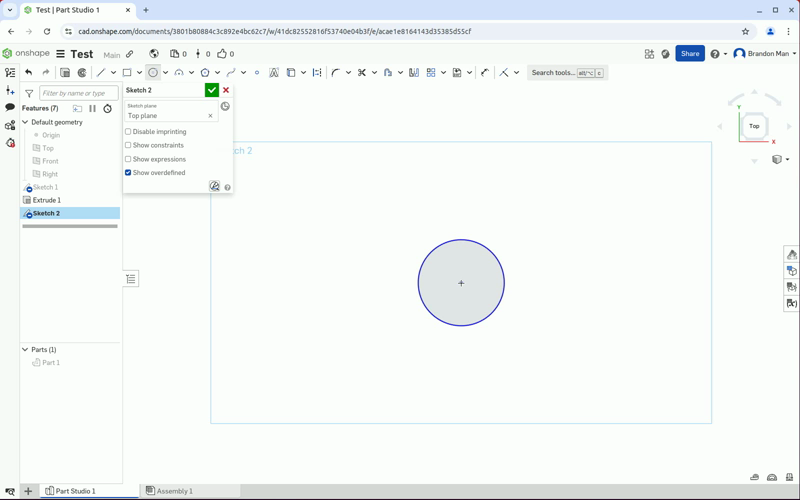
key_up(shift)
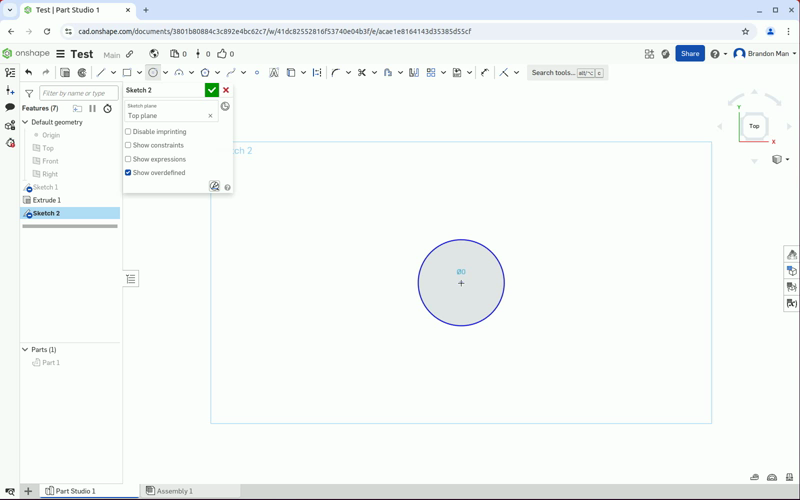
mouse_move(486, 282)
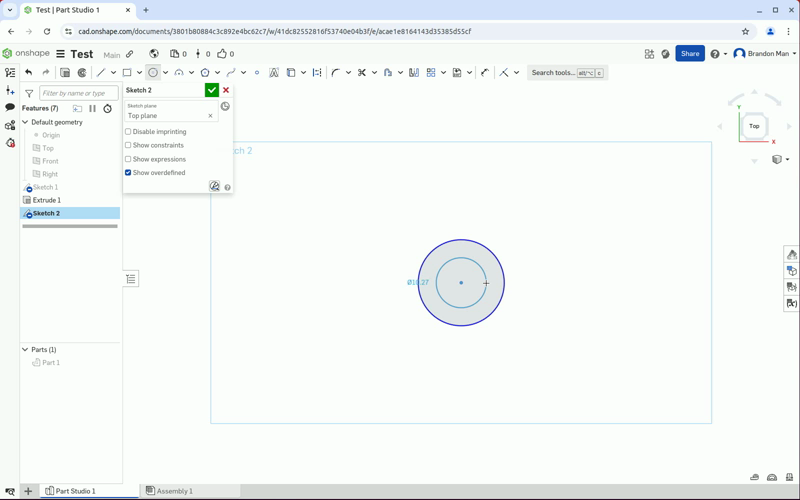
click(486, 282)
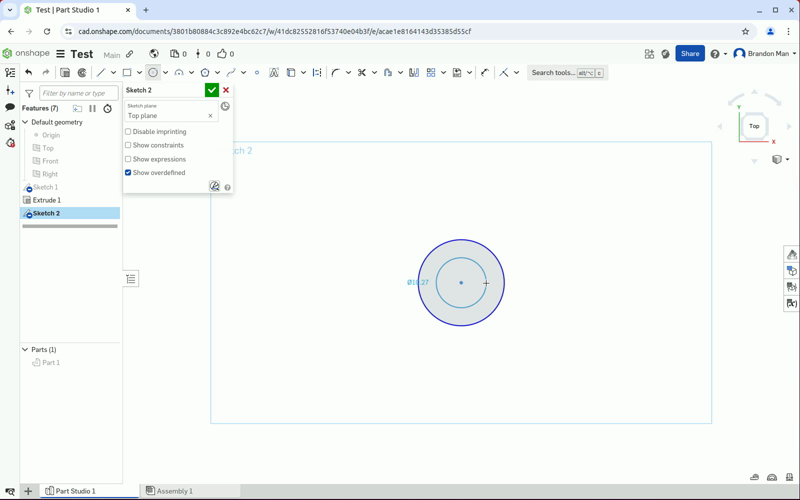
key(esc)
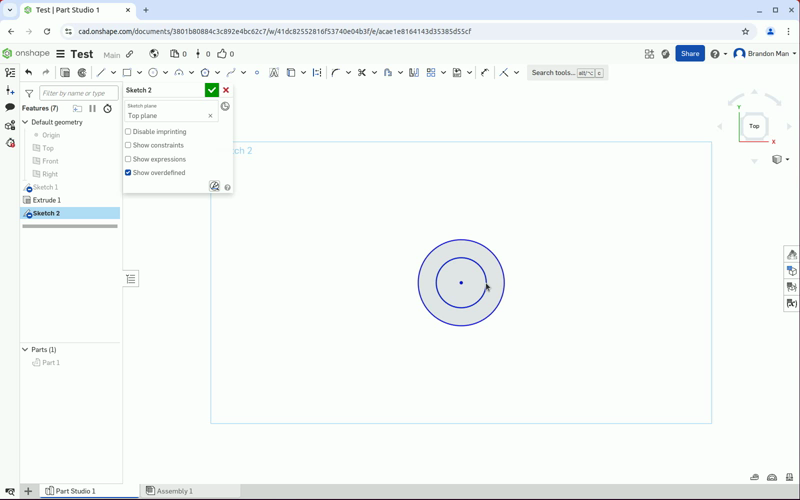
mouse_move(486, 311)
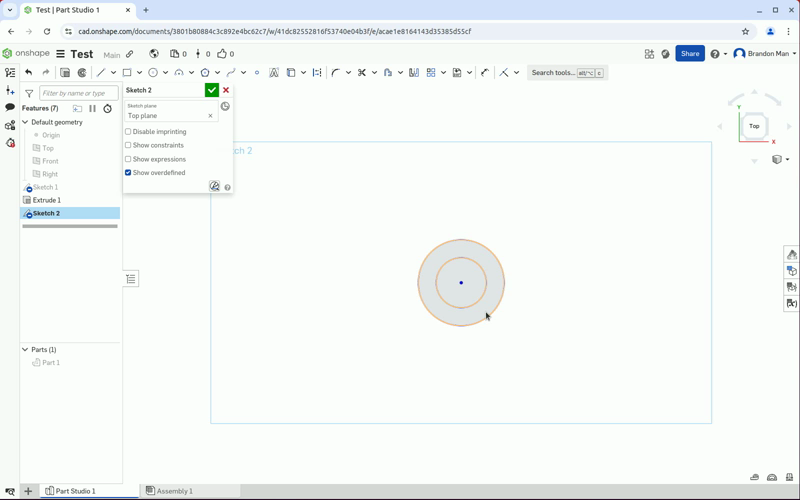
click(486, 311)
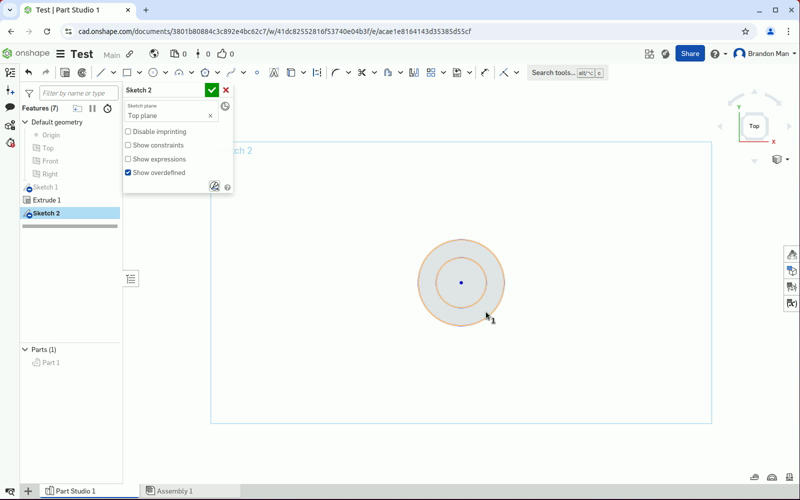
mouse_move(73, 352)
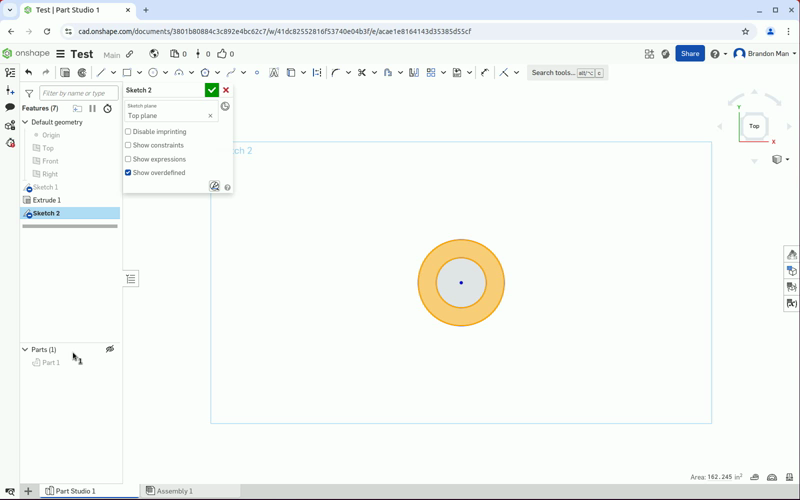
key(shift+y)
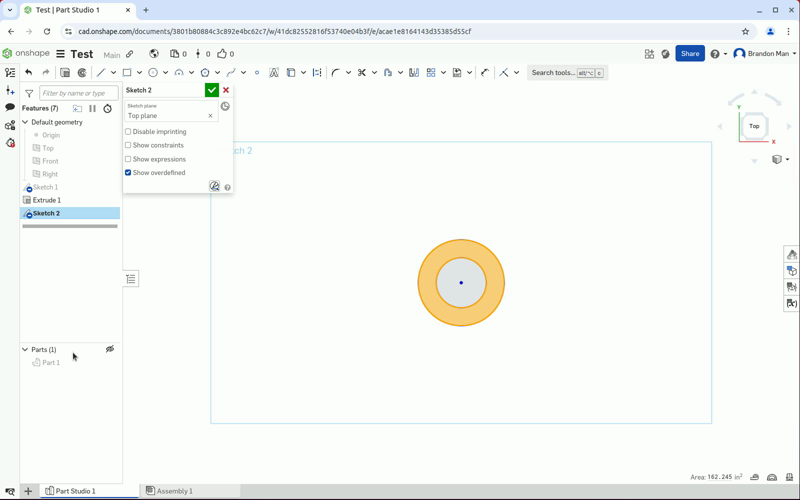
key(shift+e)
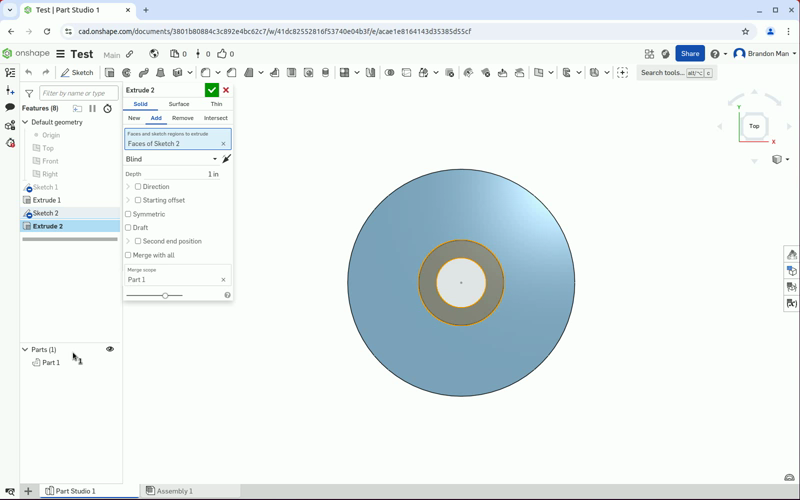
mouse_move(143, 106)
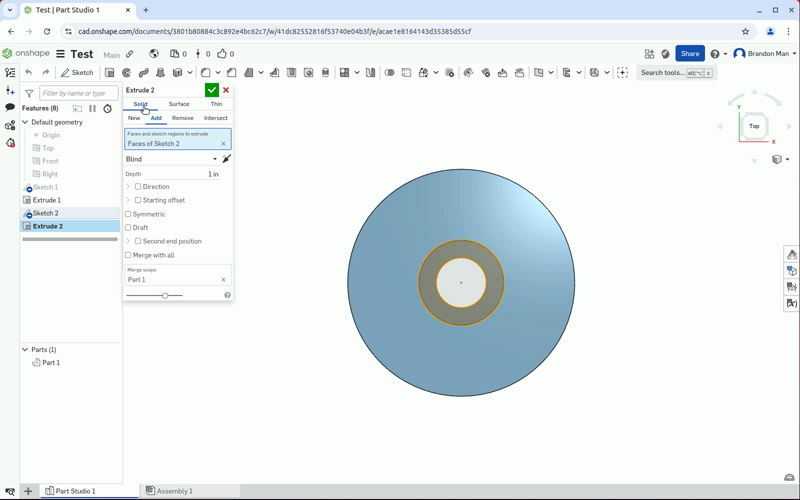
click(143, 106)
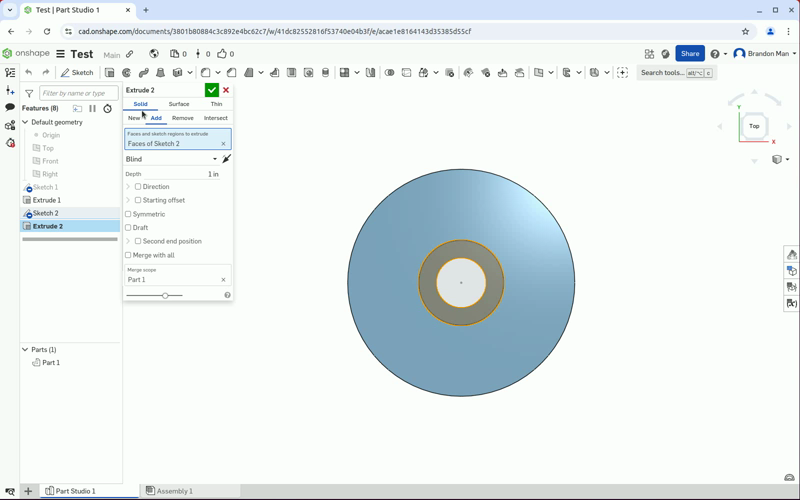
mouse_move(137, 120)
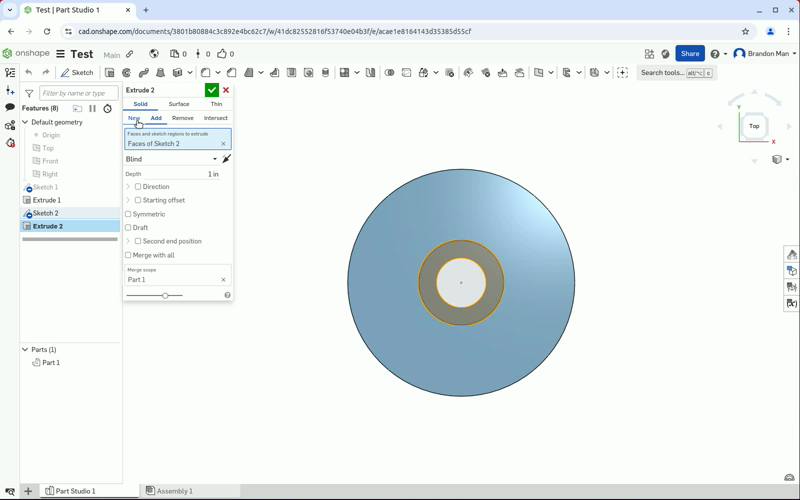
click(137, 120)
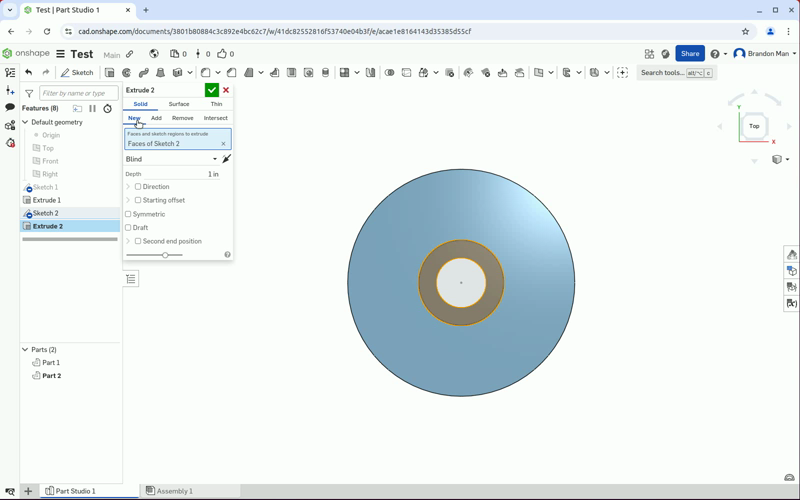
key(tab, 4)
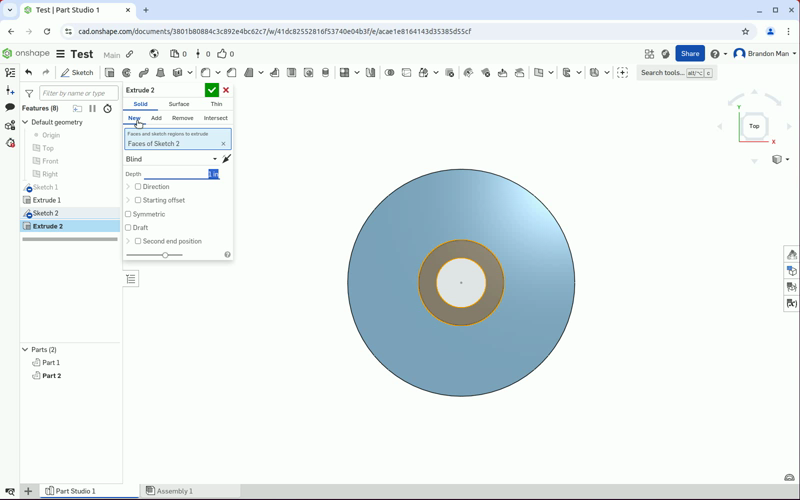
text(4.574)
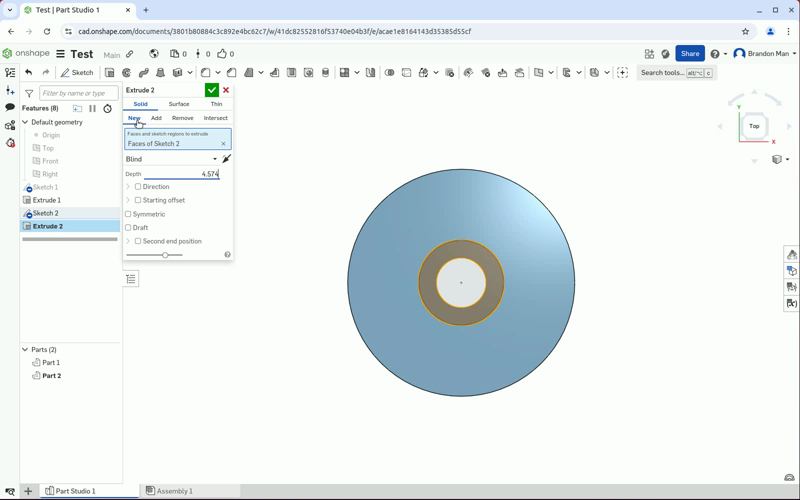
key(enter)
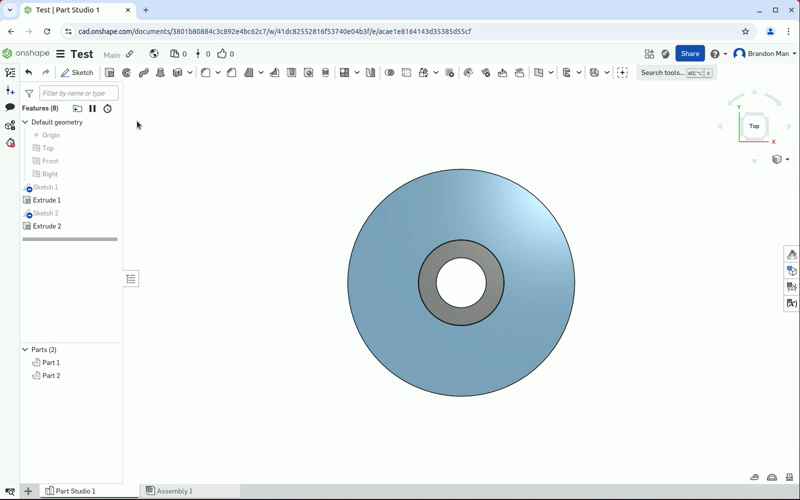
key(shift+h)
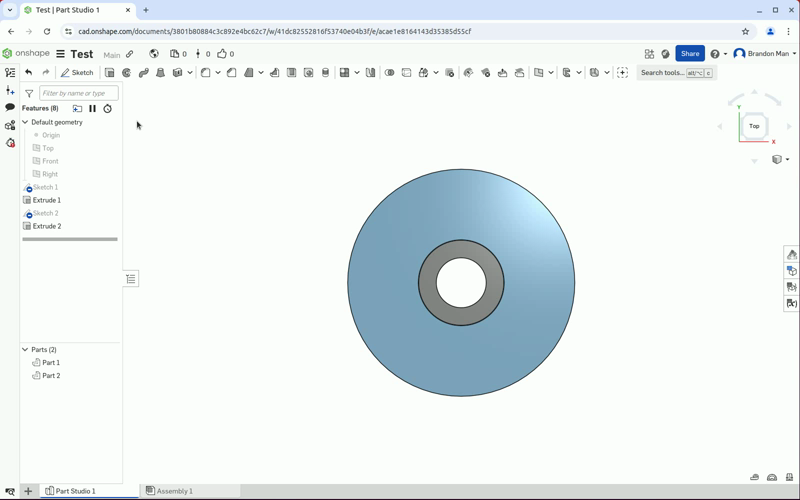
key(shift+h)
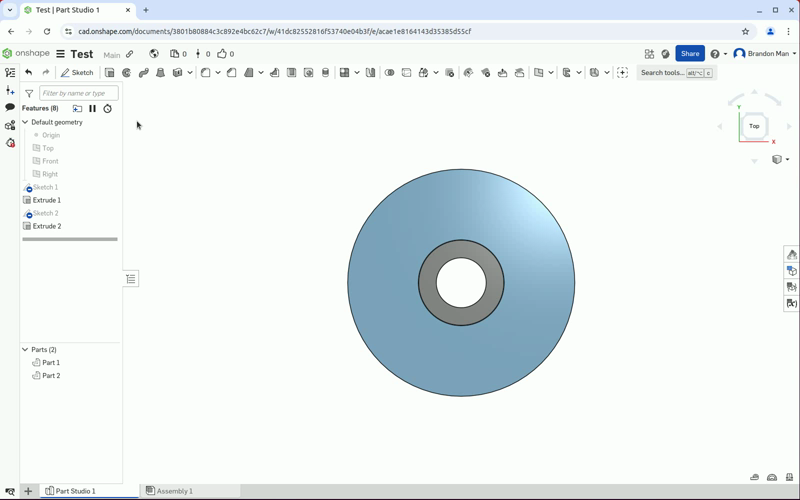
mouse_move(73, 189)
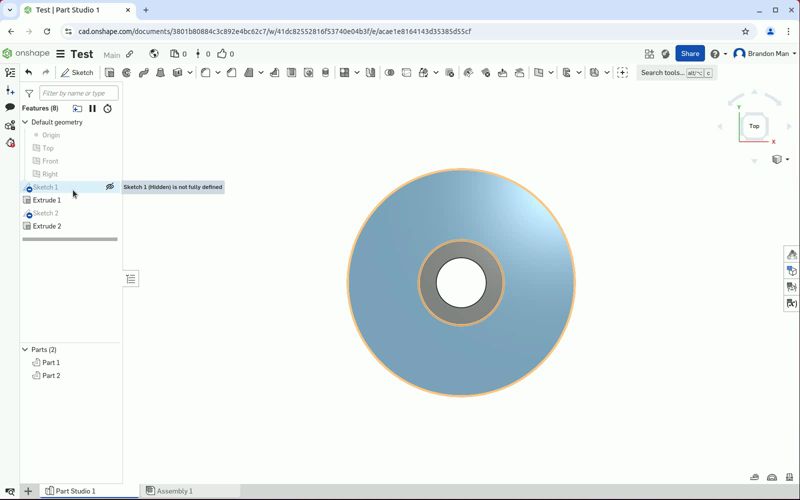
click(73, 189)
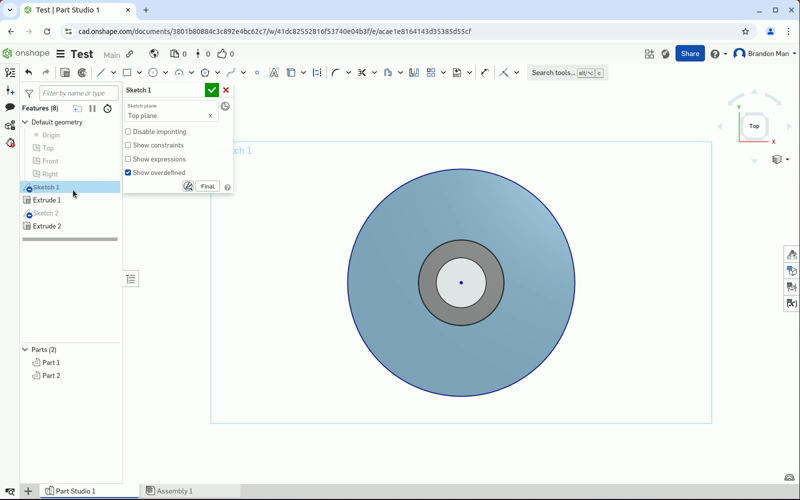
mouse_move(229, 92)
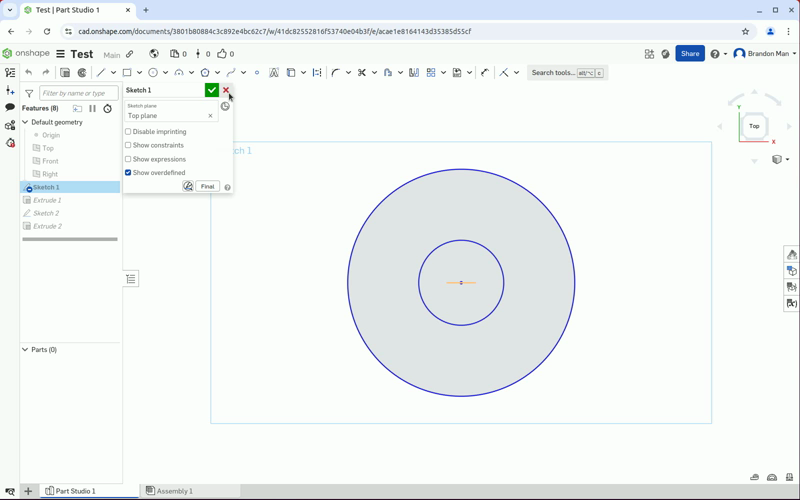
click(229, 92)
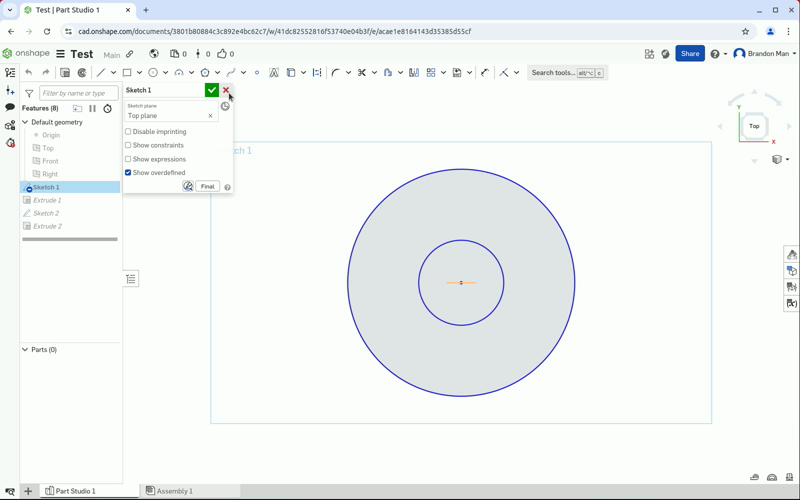
key(shift+s)
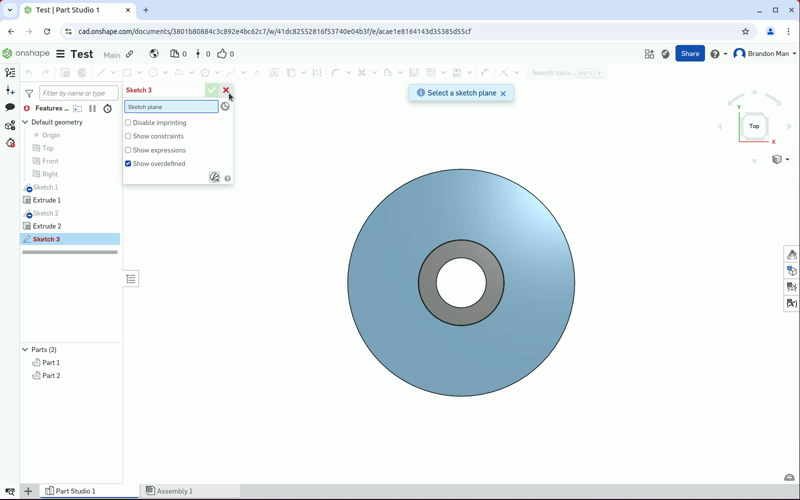
mouse_move(73, 150)
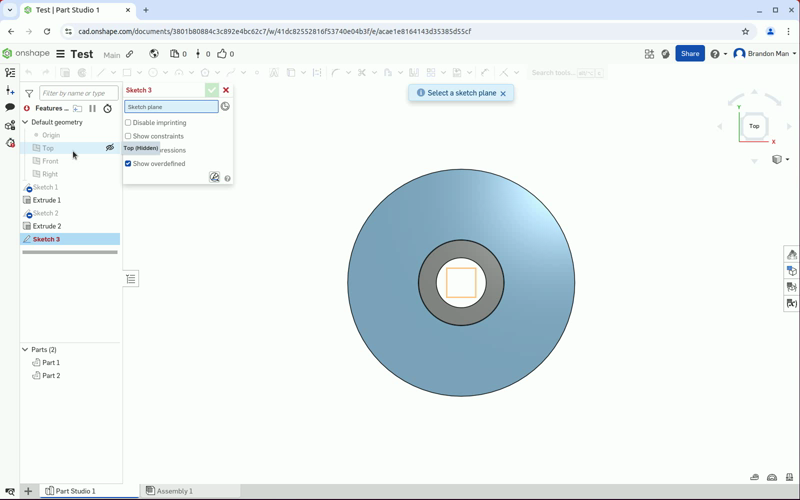
click(73, 150)
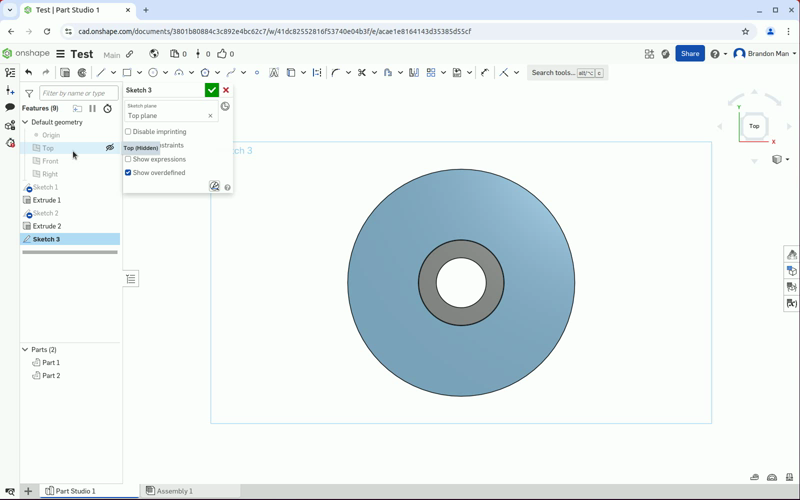
mouse_move(73, 352)
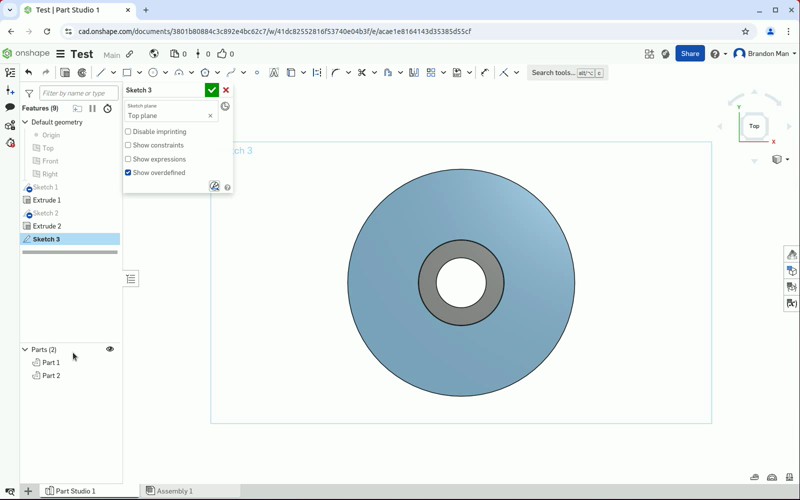
key(y)
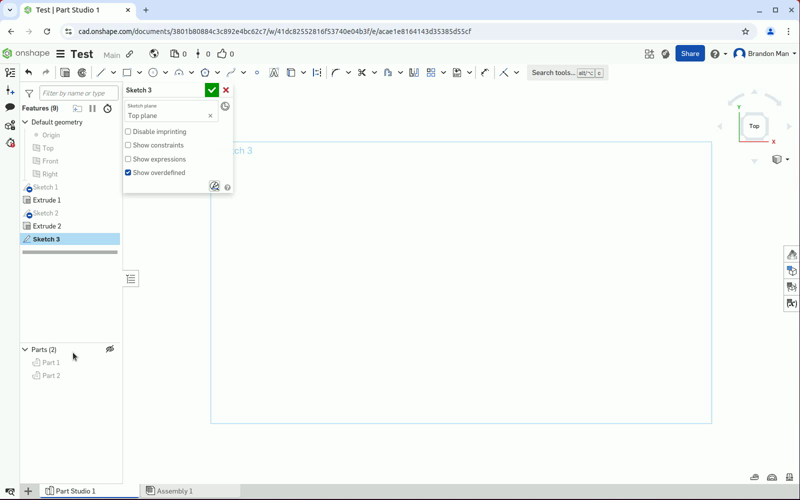
key(c)
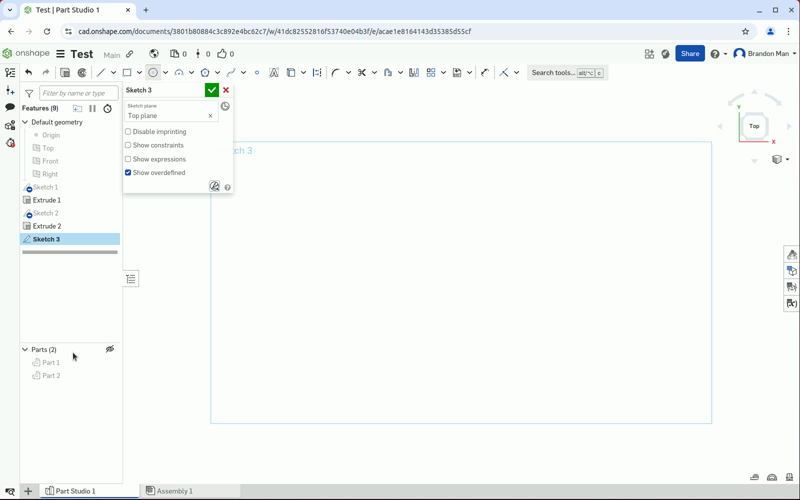
key_down(shift)
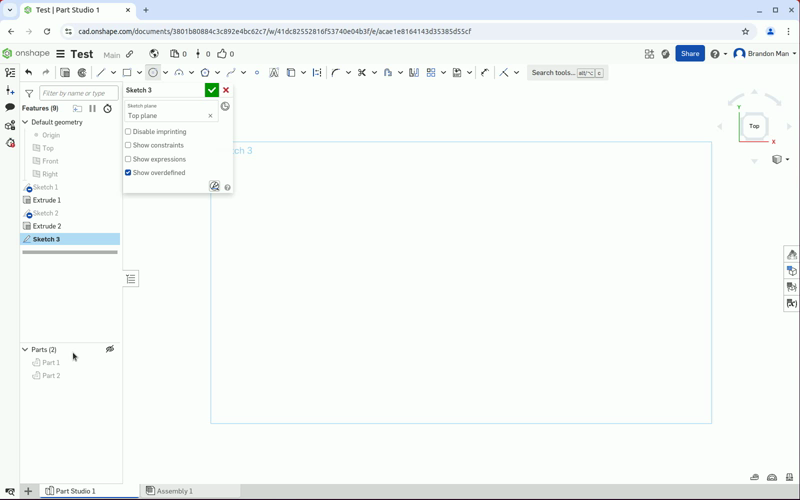
mouse_move(460, 282)
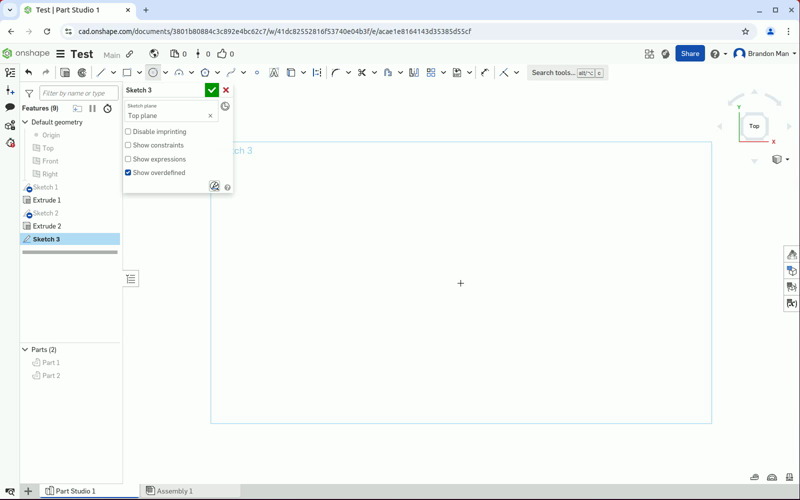
click(460, 282)
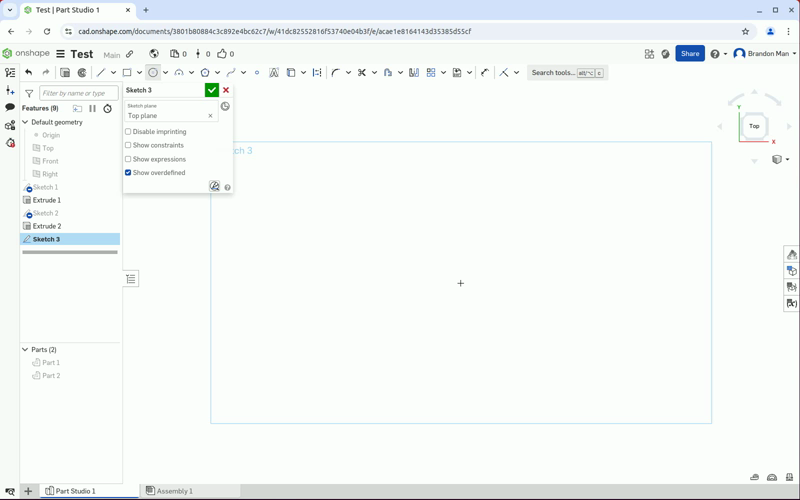
key_up(shift)
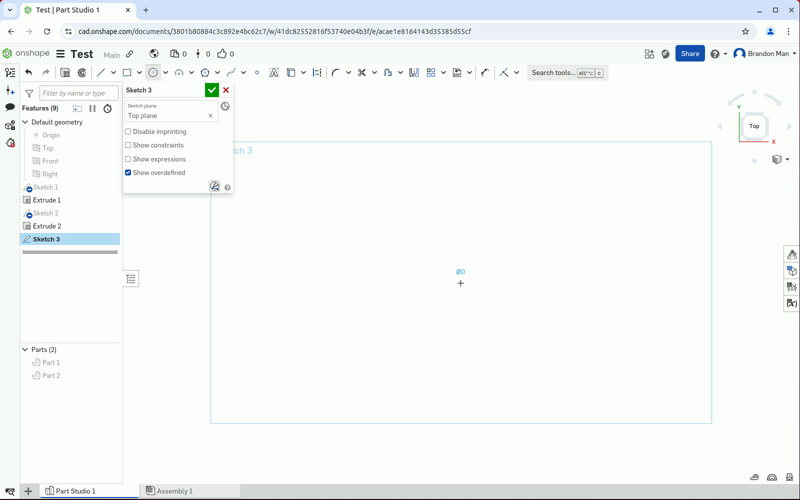
mouse_move(486, 282)
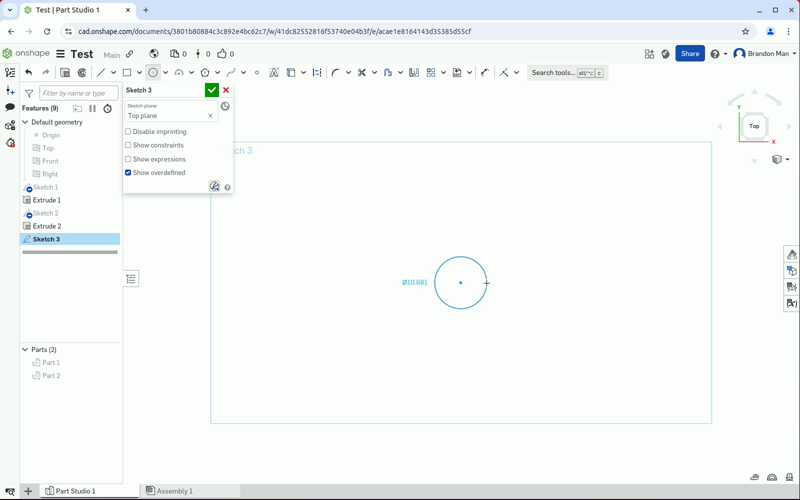
click(486, 282)
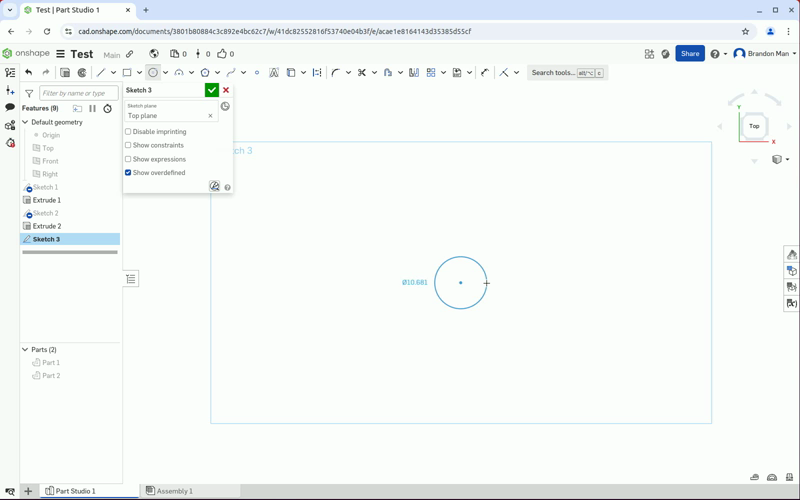
key(esc)
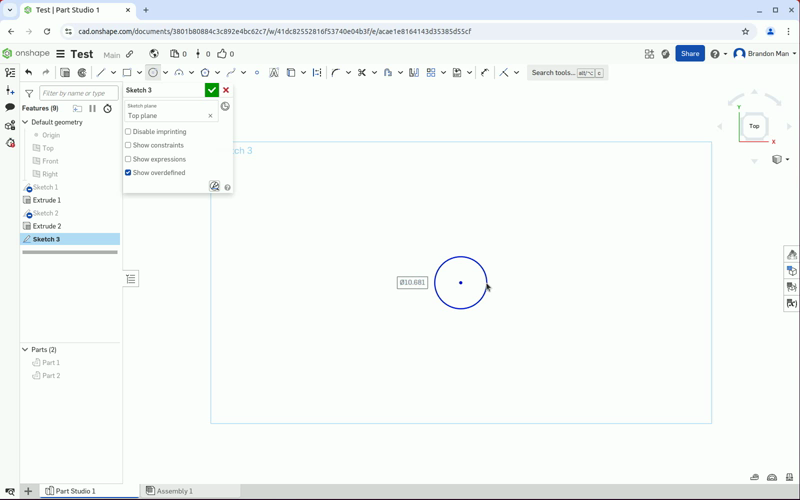
mouse_move(481, 282)
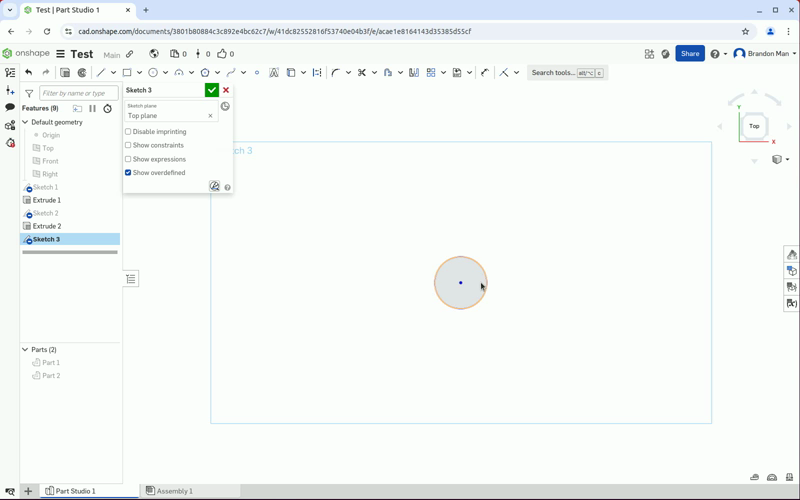
click(481, 282)
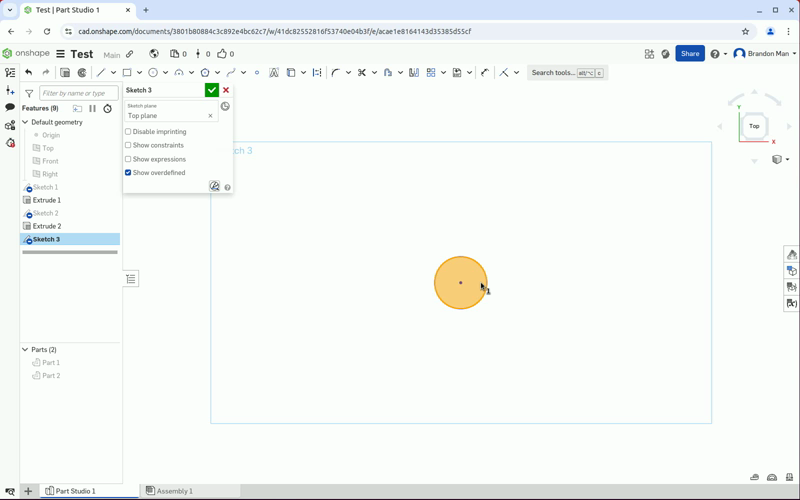
mouse_move(73, 352)
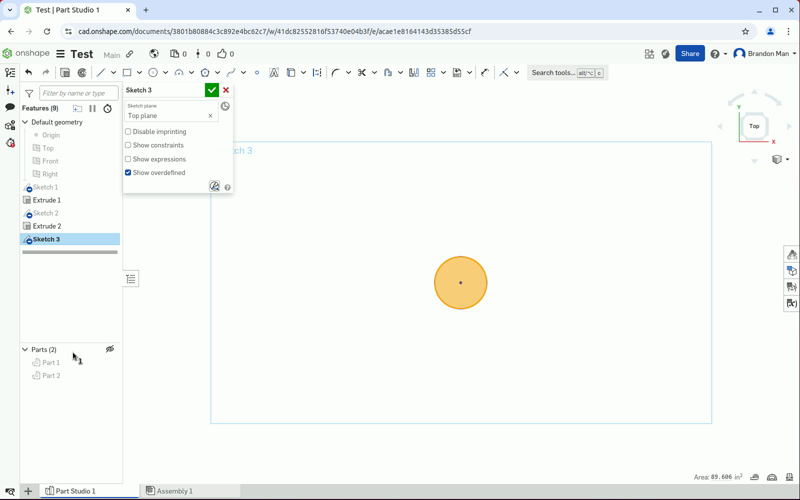
key(shift+y)
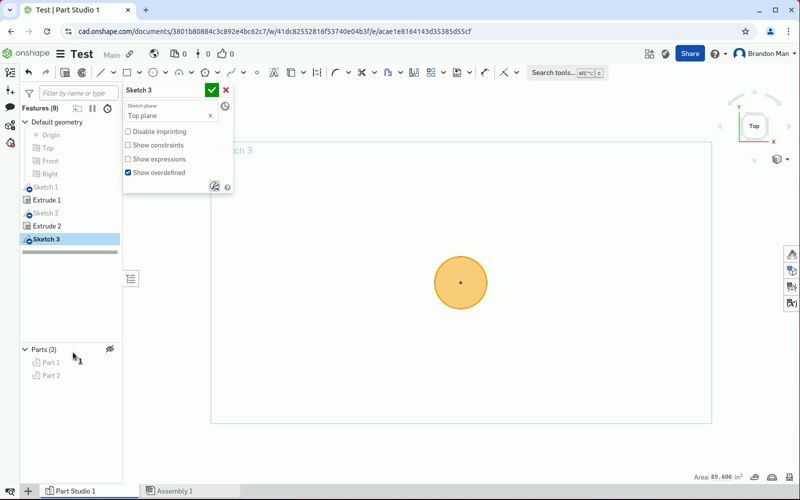
key(shift+e)
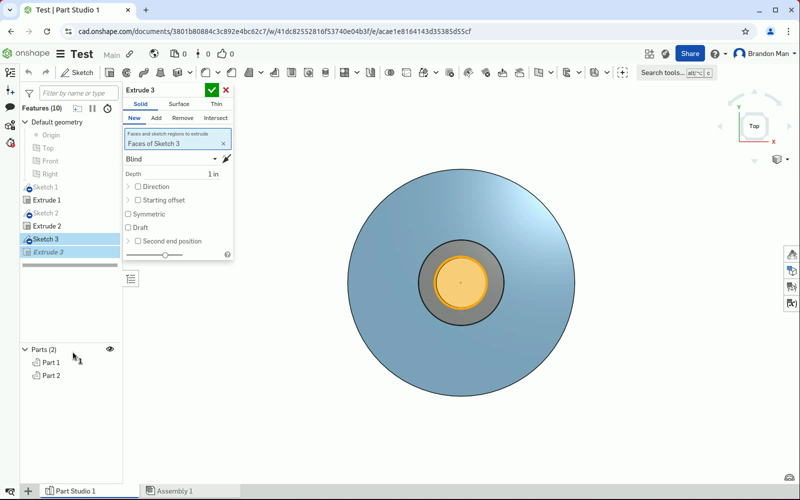
mouse_move(143, 106)
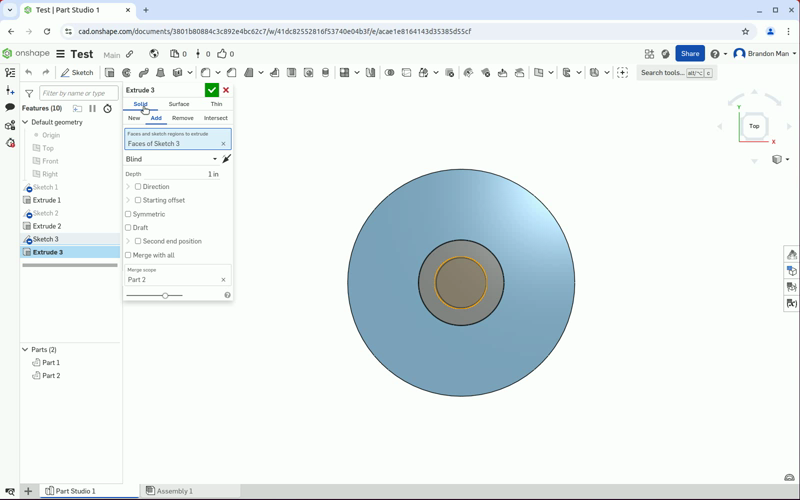
click(143, 106)
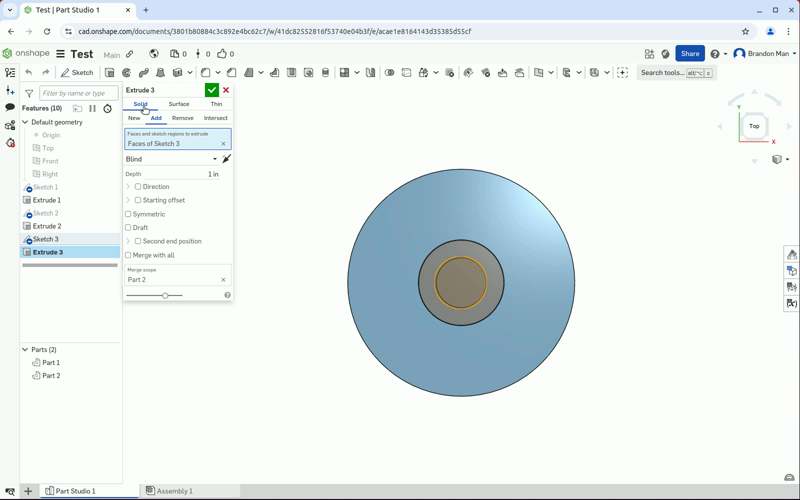
mouse_move(137, 120)
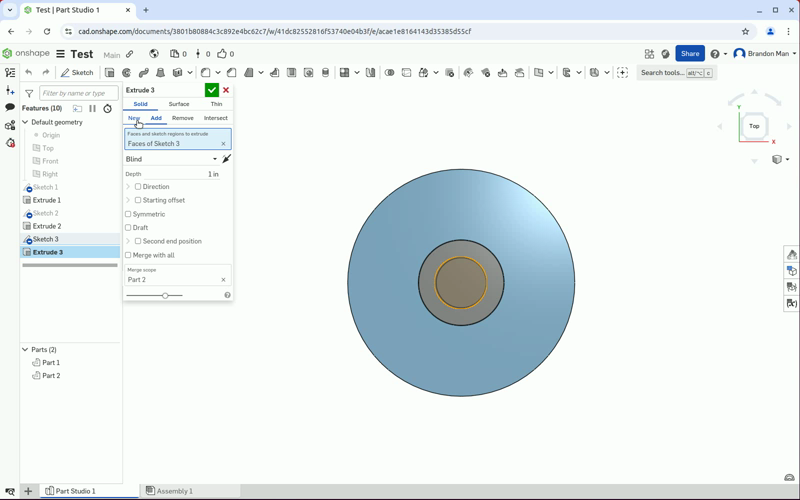
click(137, 120)
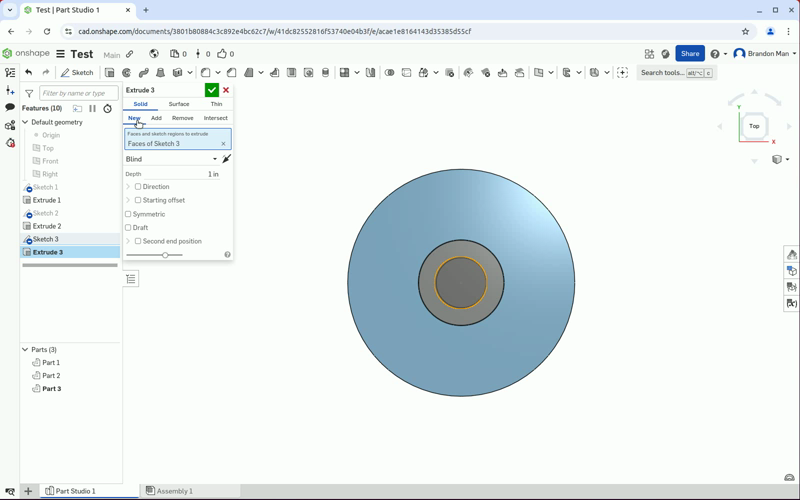
key(tab, 4)
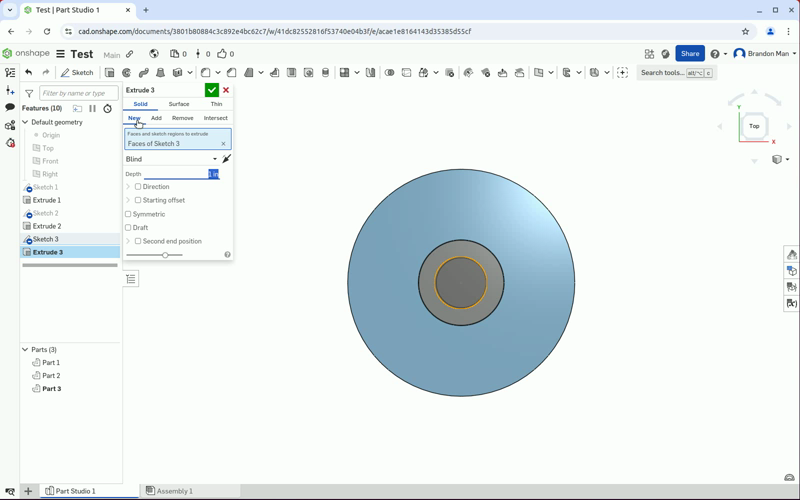
text(11.073)
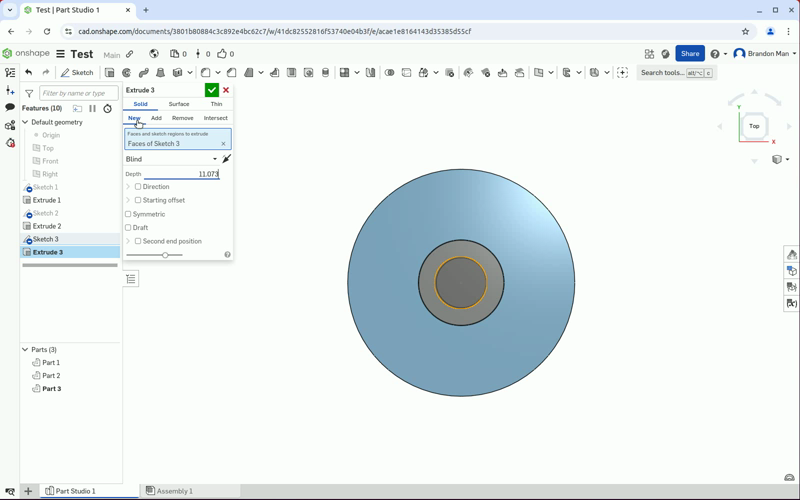
key(enter)
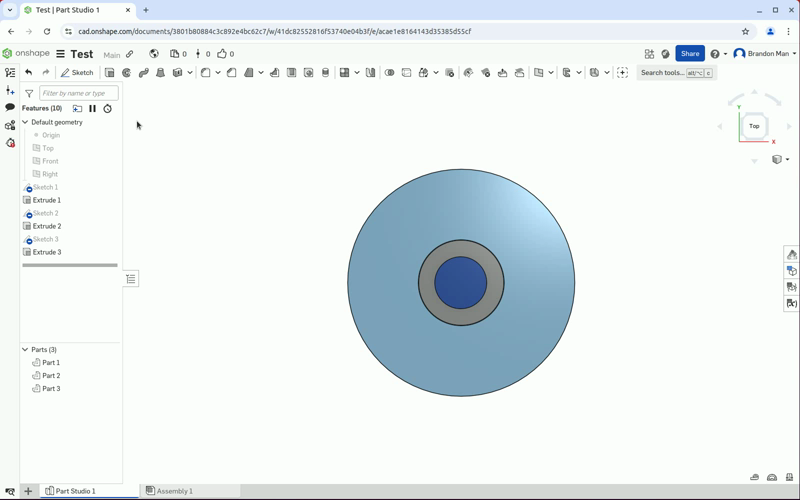
key(shift+h)
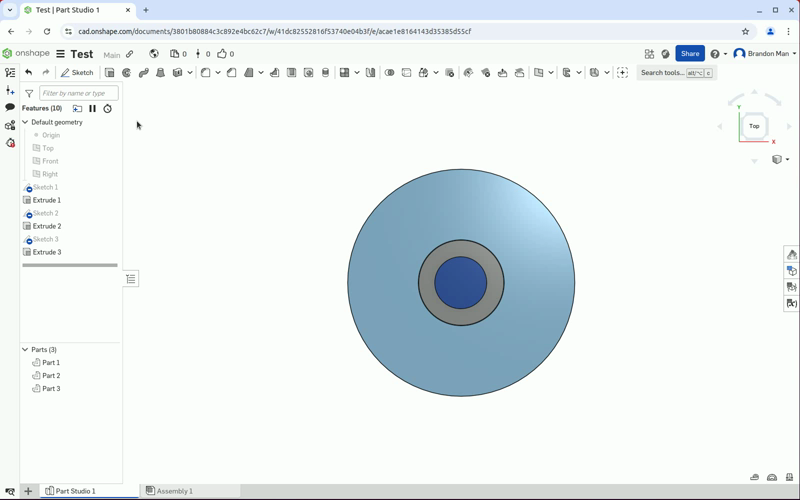
key(shift+h)
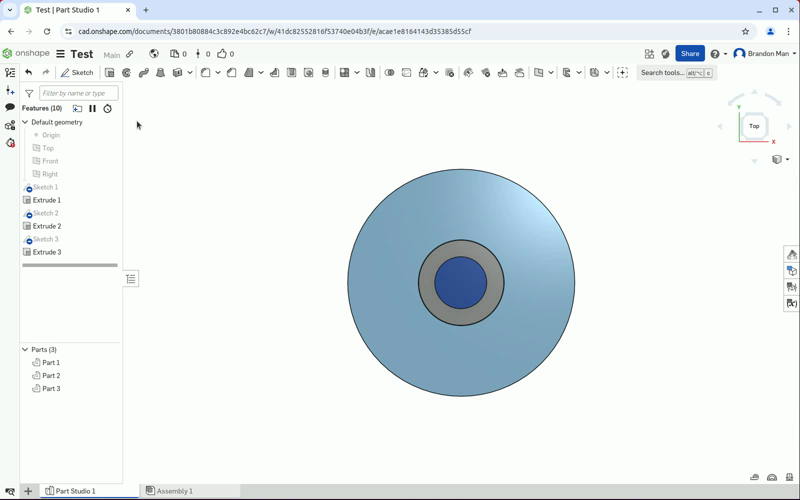
mouse_move(73, 189)
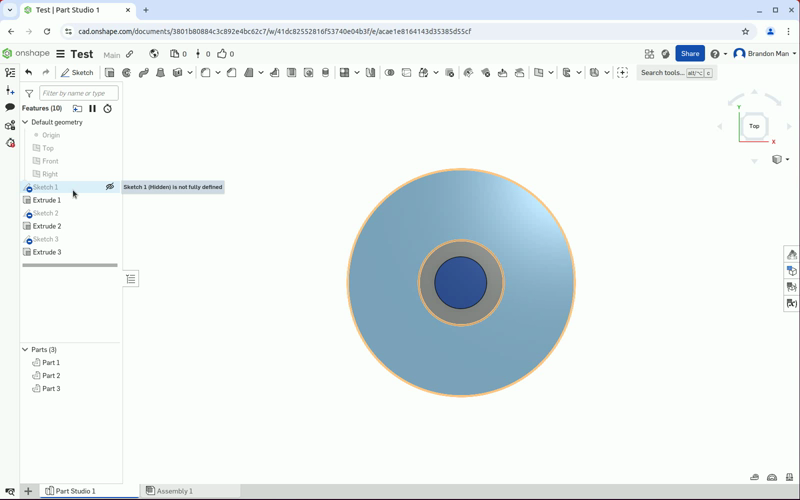
click(73, 189)
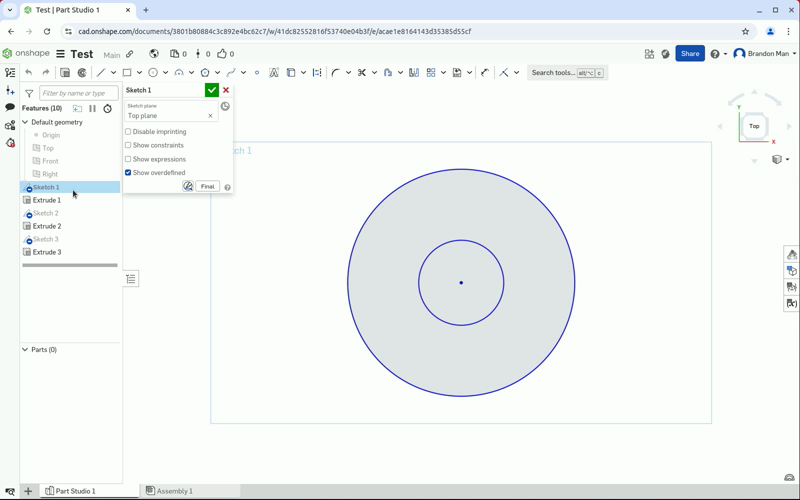
mouse_move(229, 92)
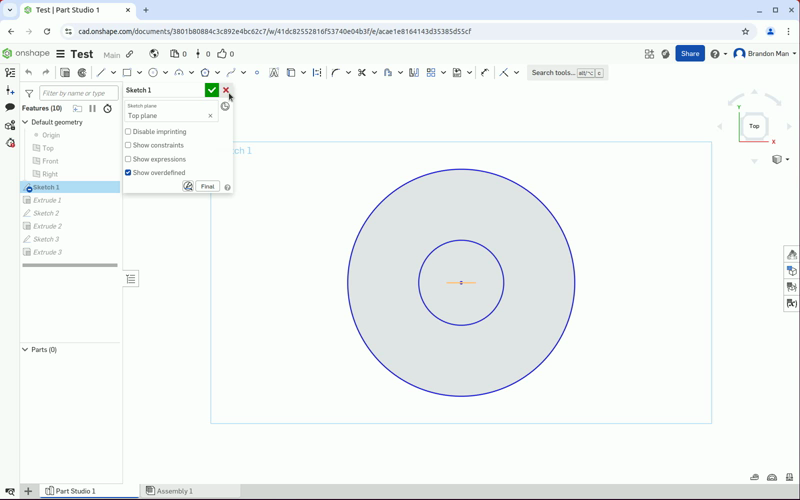
click(229, 92)
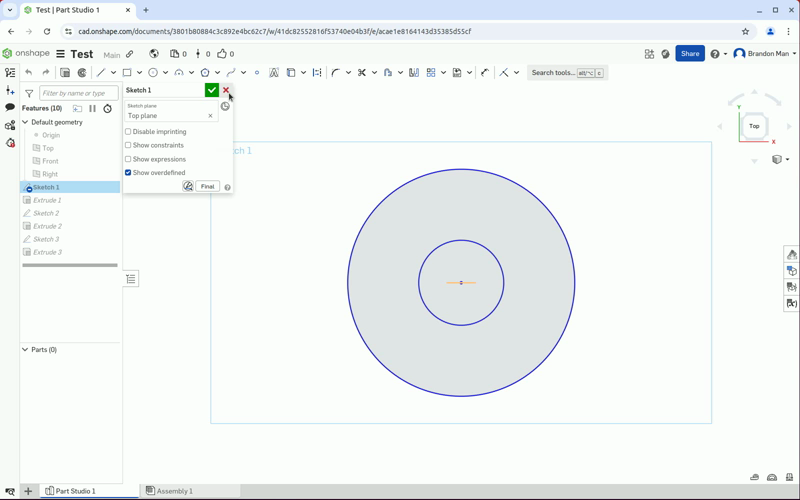
key(shift+s)
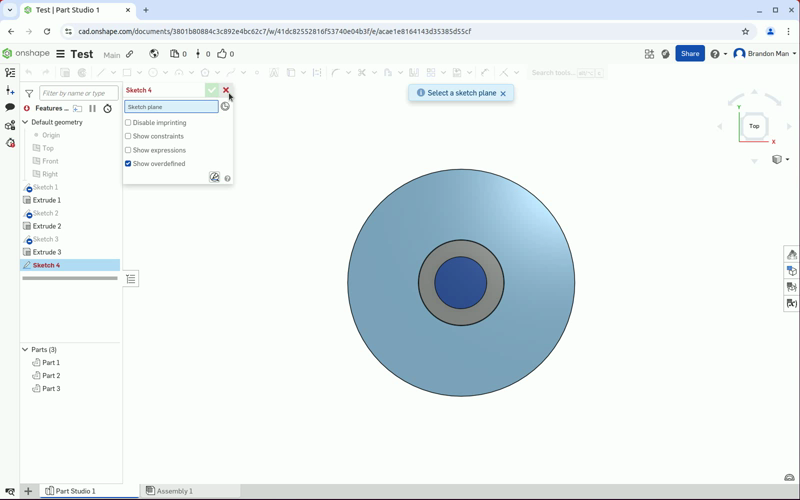
mouse_move(73, 150)
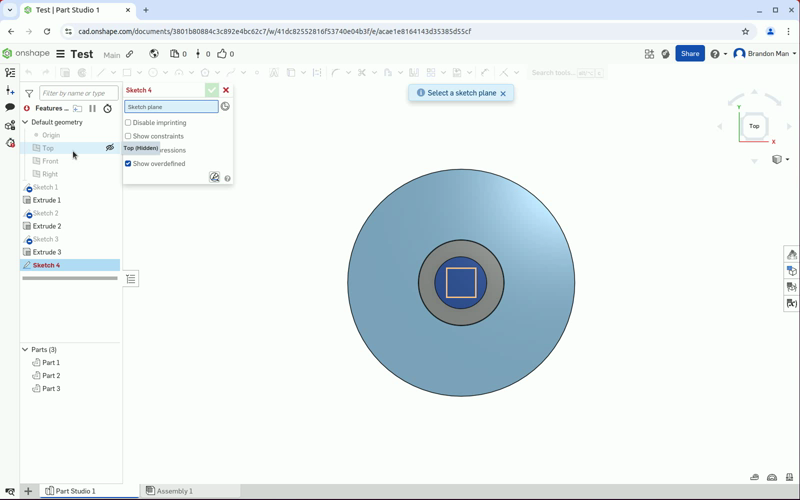
click(73, 150)
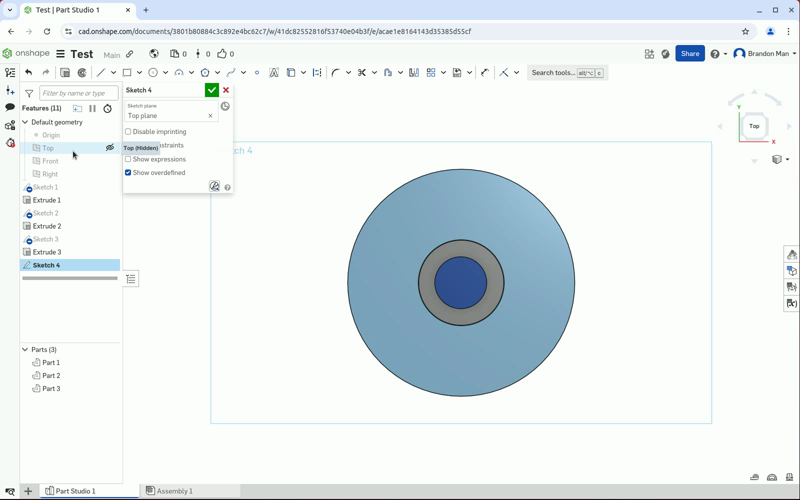
mouse_move(73, 352)
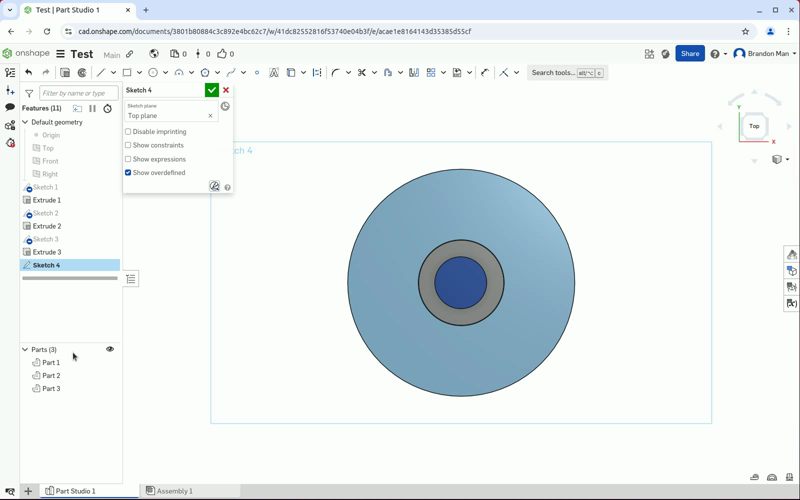
key(y)
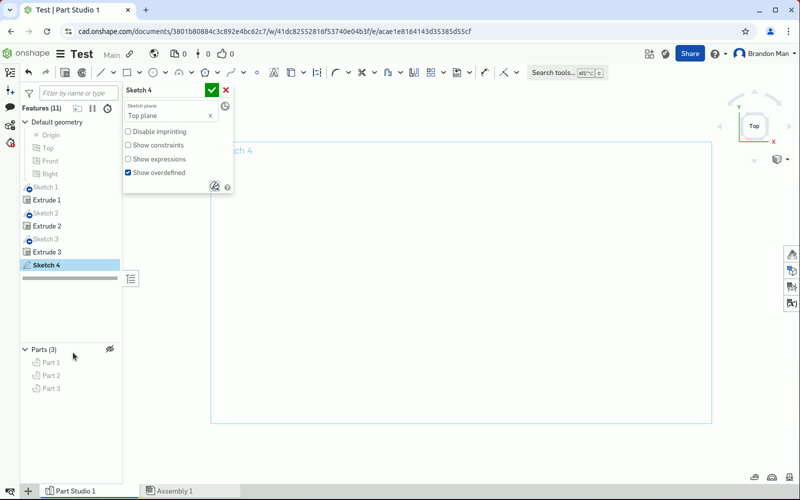
key(c)
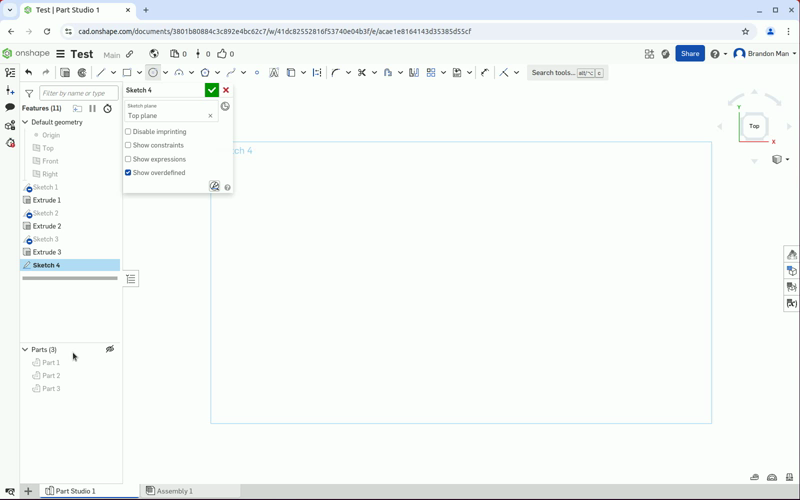
key_down(shift)
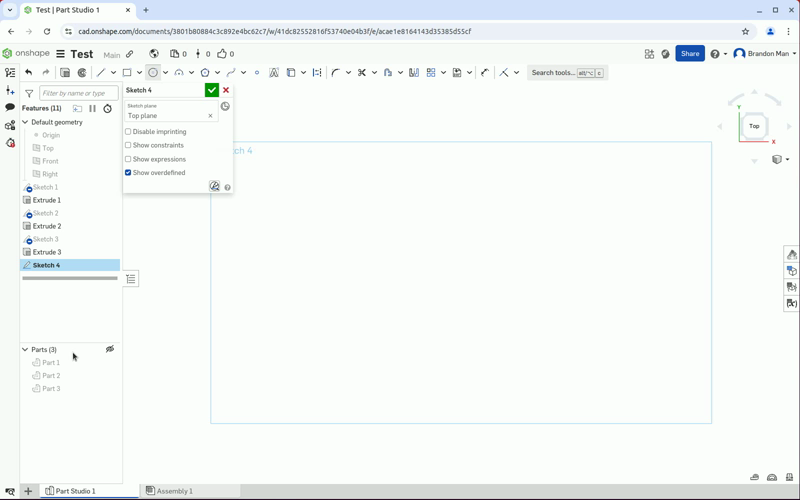
mouse_move(461, 282)
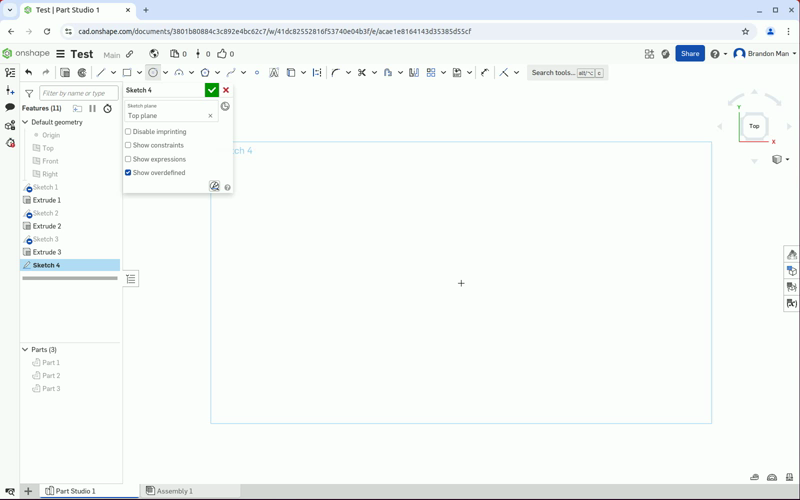
click(461, 282)
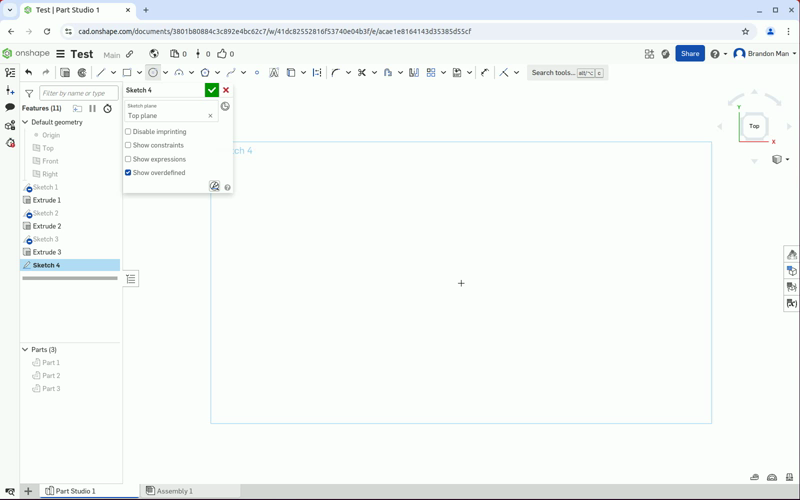
key_up(shift)
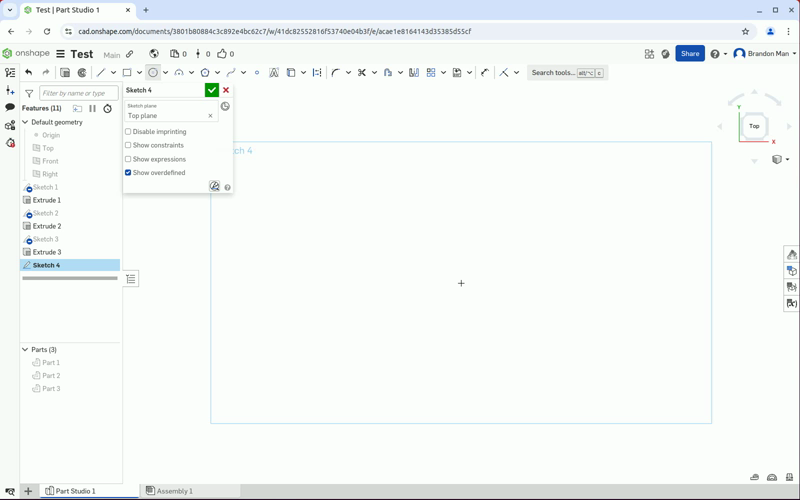
mouse_move(504, 282)
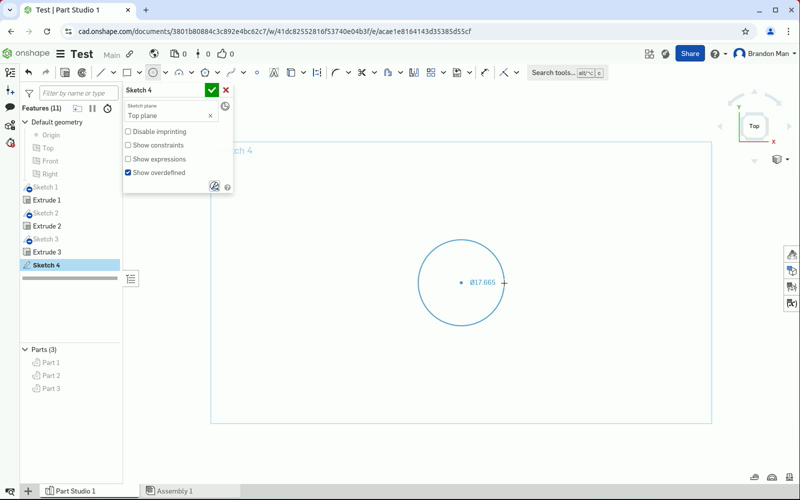
click(504, 282)
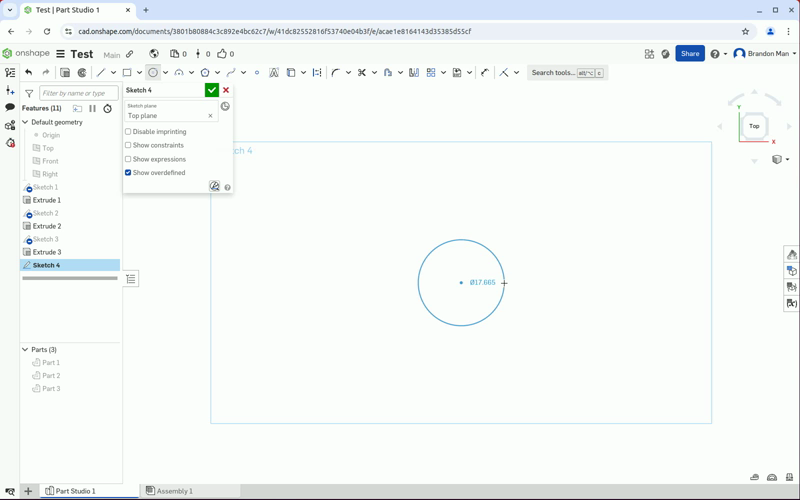
key(esc)
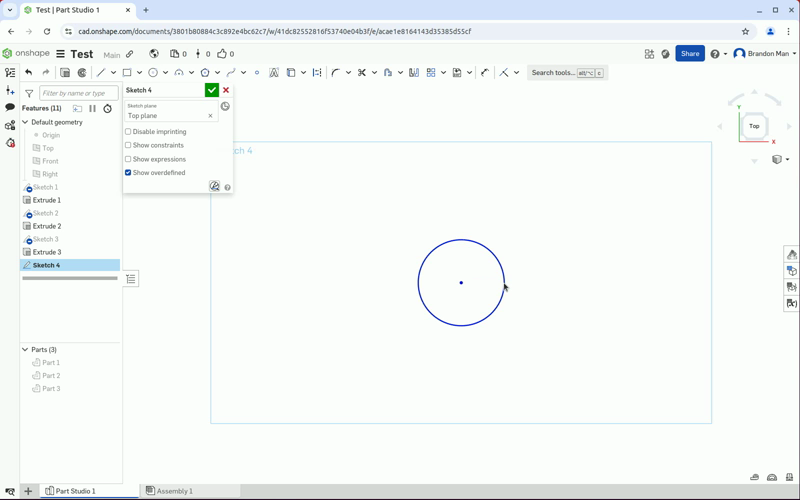
key(c)
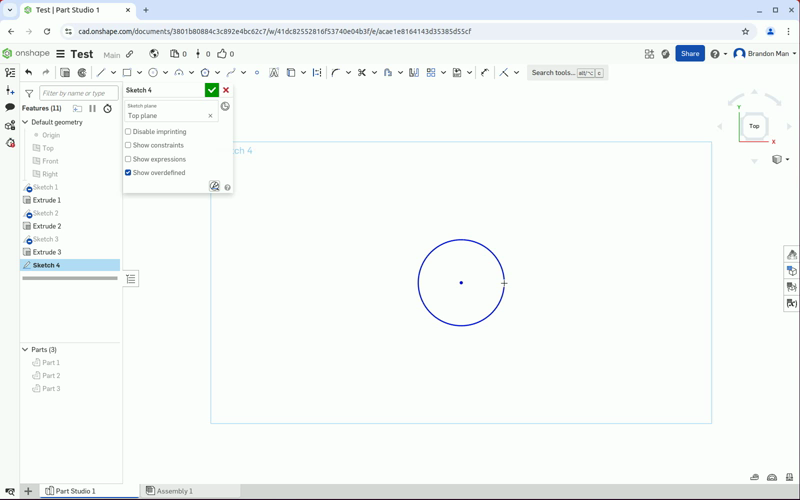
key_down(shift)
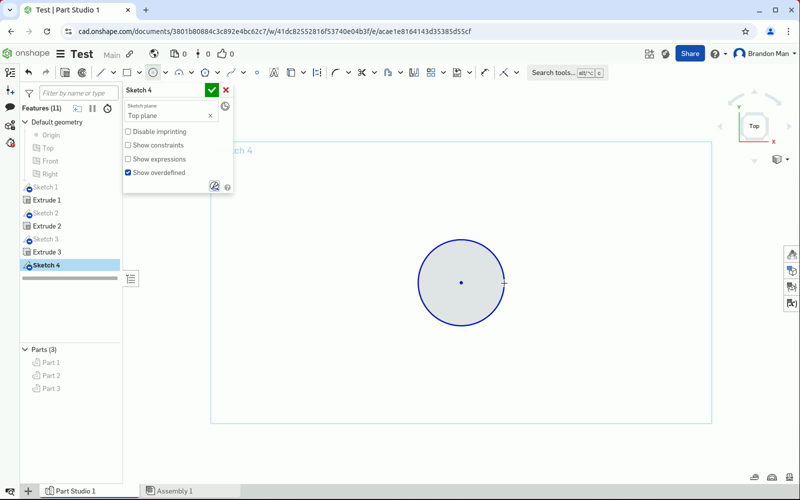
mouse_move(461, 282)
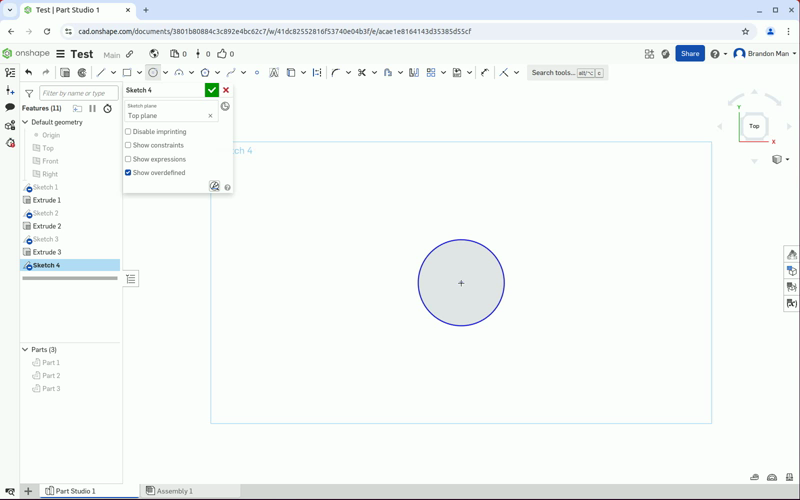
click(461, 282)
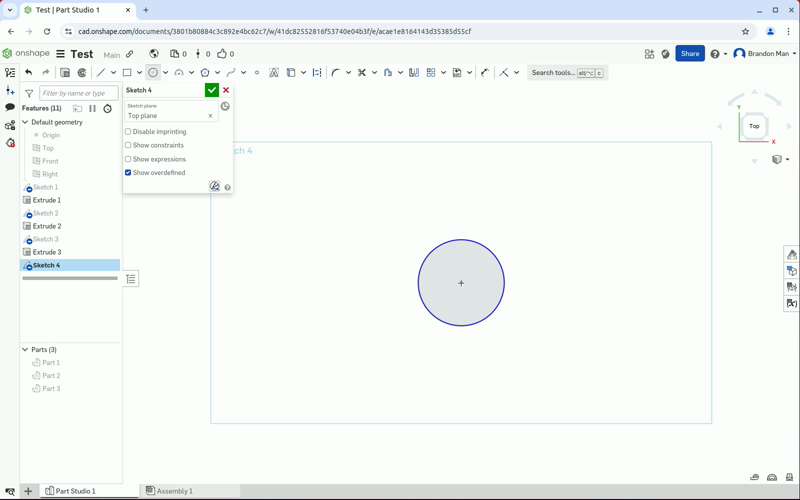
key_up(shift)
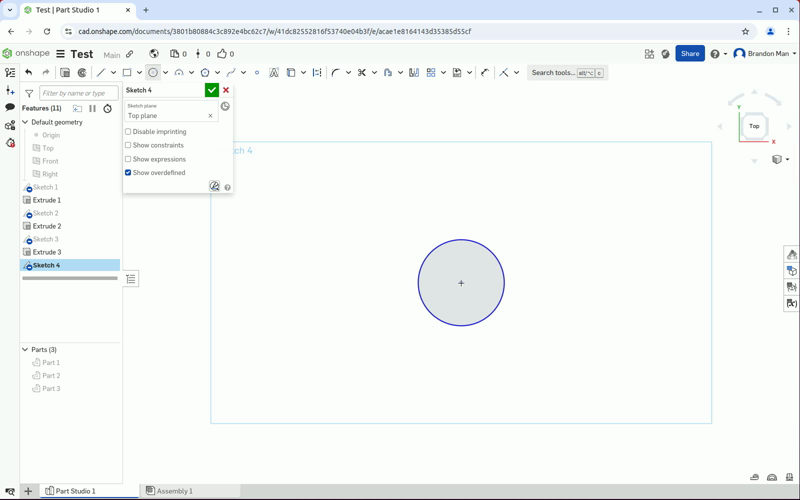
mouse_move(486, 282)
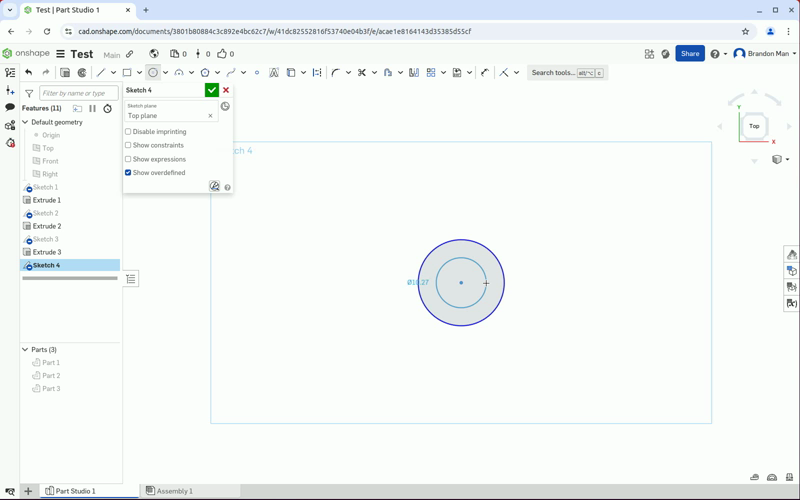
click(486, 282)
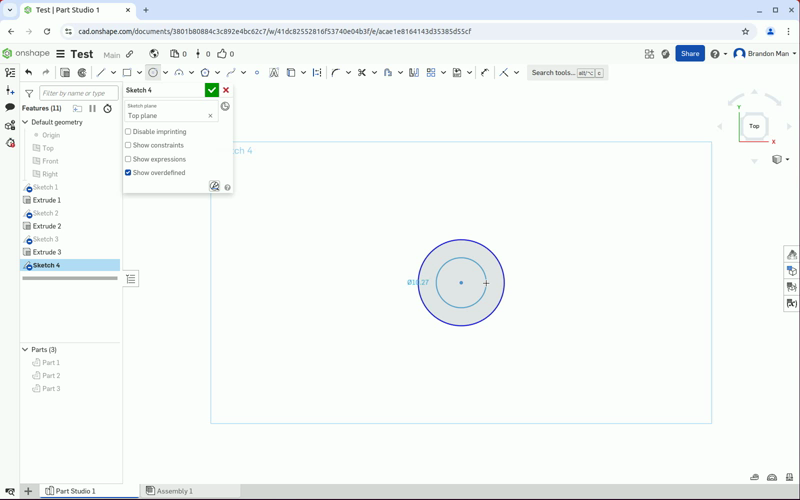
key(esc)
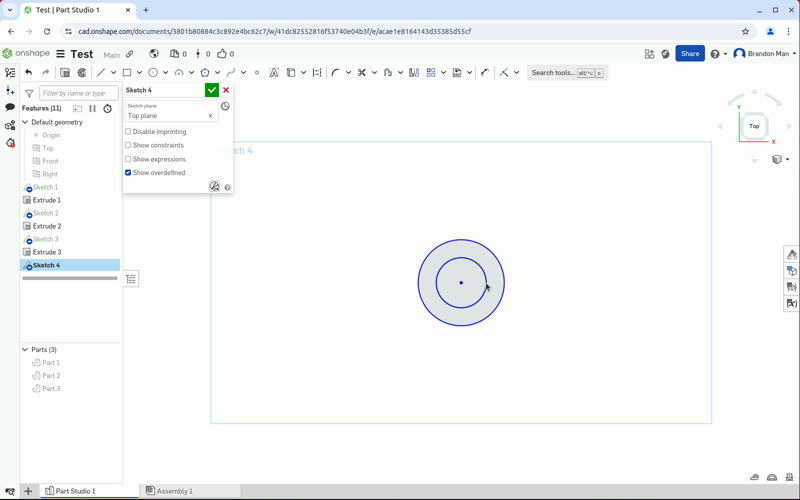
mouse_move(448, 256)
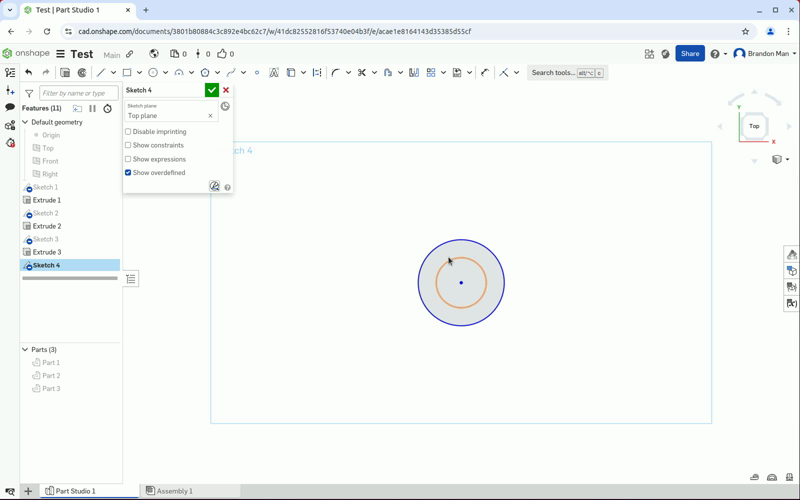
click(448, 256)
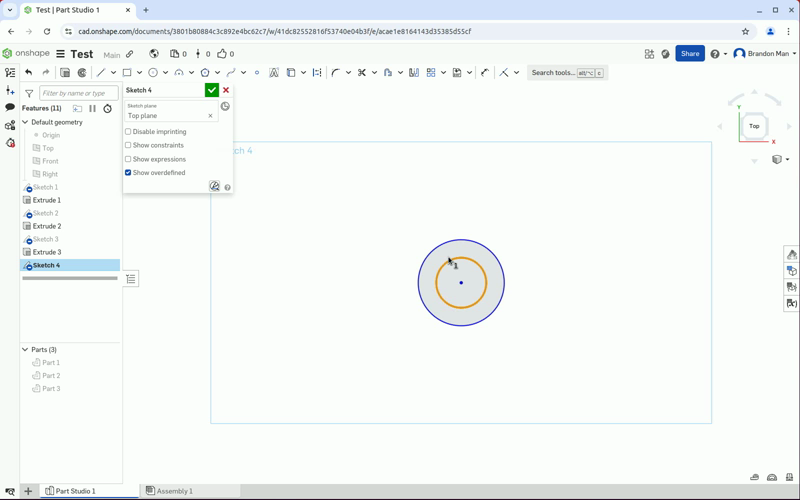
mouse_move(73, 352)
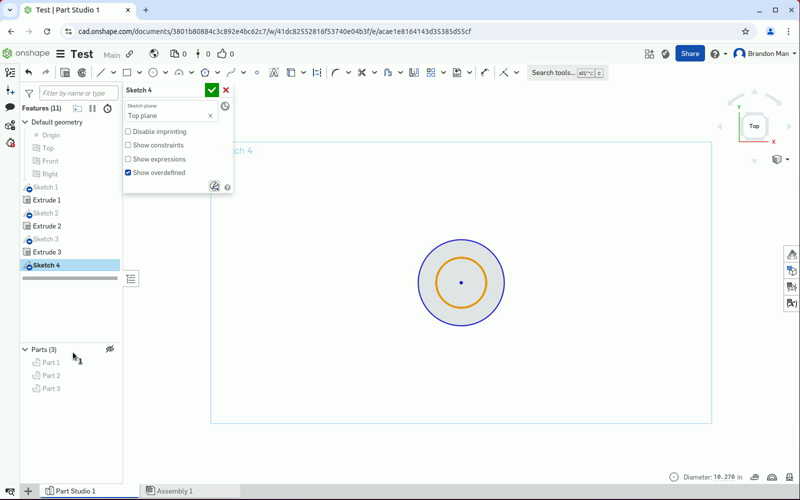
key(shift+y)
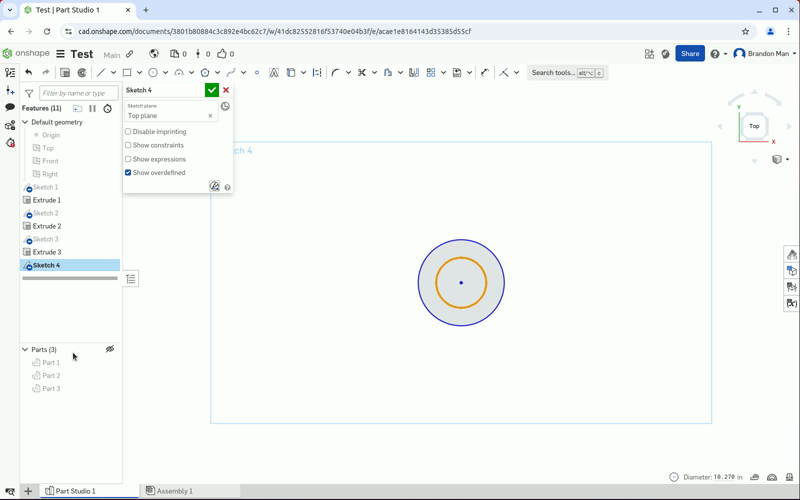
key(shift+e)
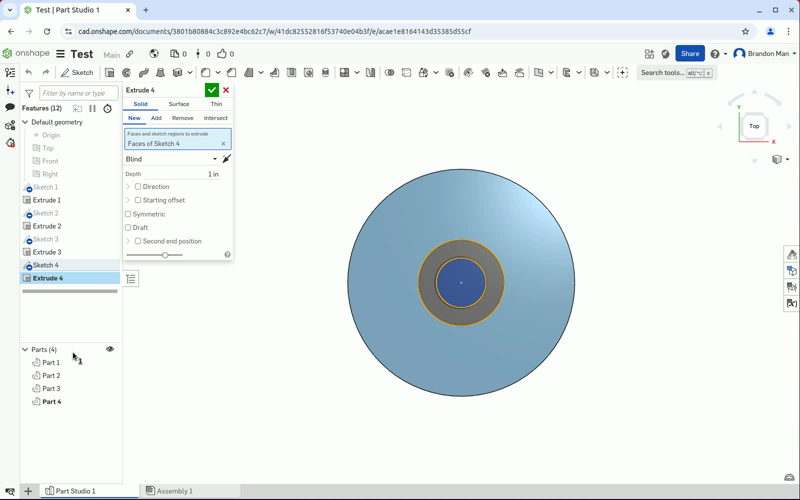
mouse_move(143, 106)
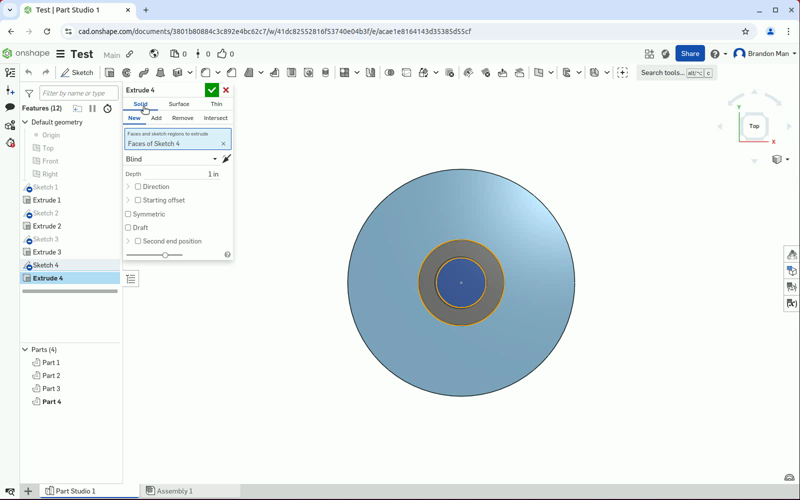
click(143, 106)
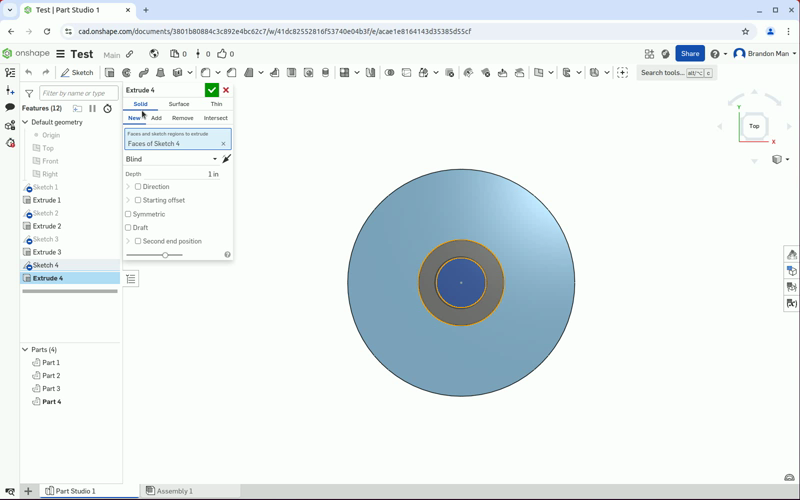
mouse_move(137, 120)
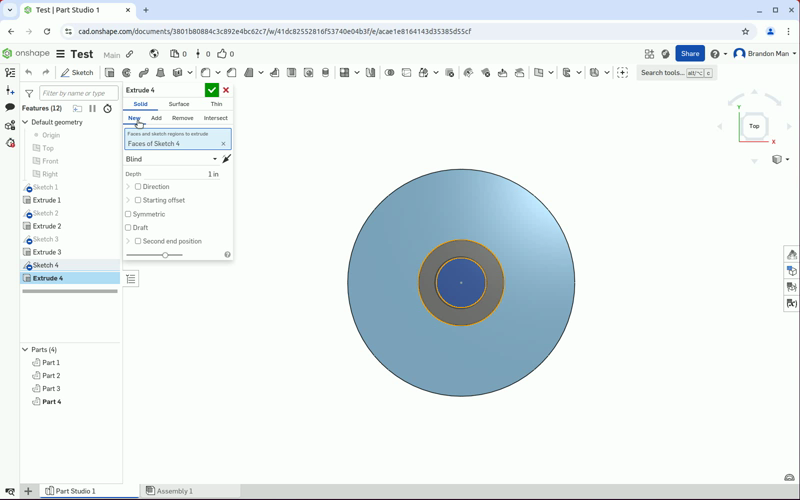
click(137, 120)
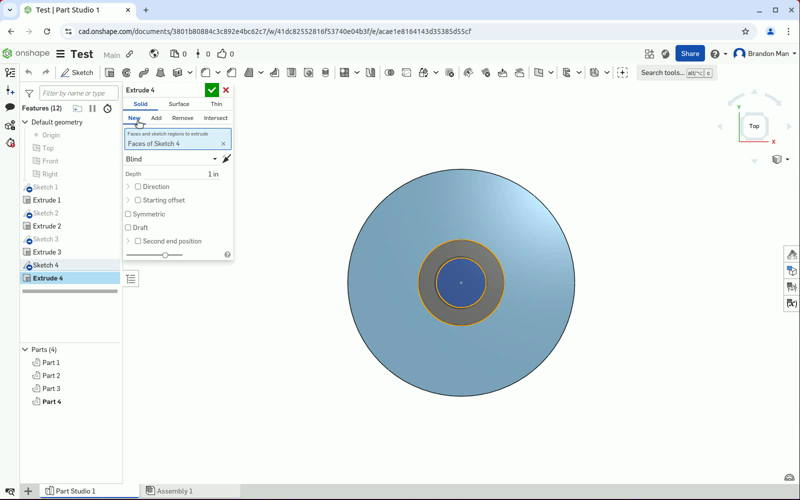
key(tab, 4)
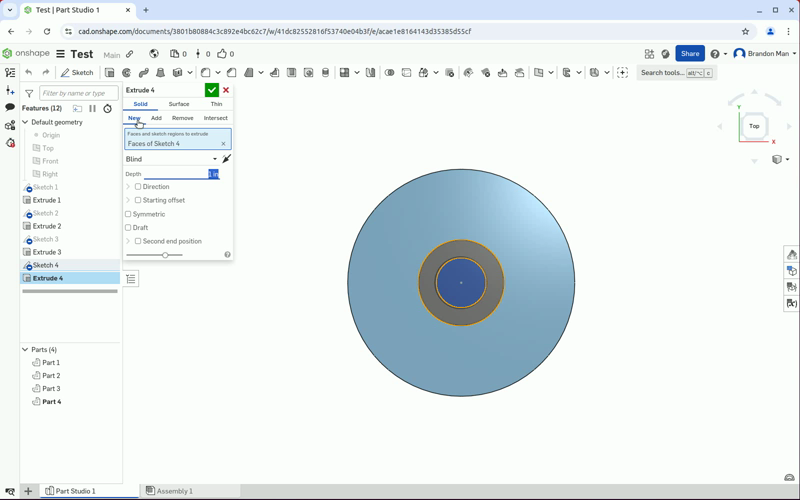
text(5.777)
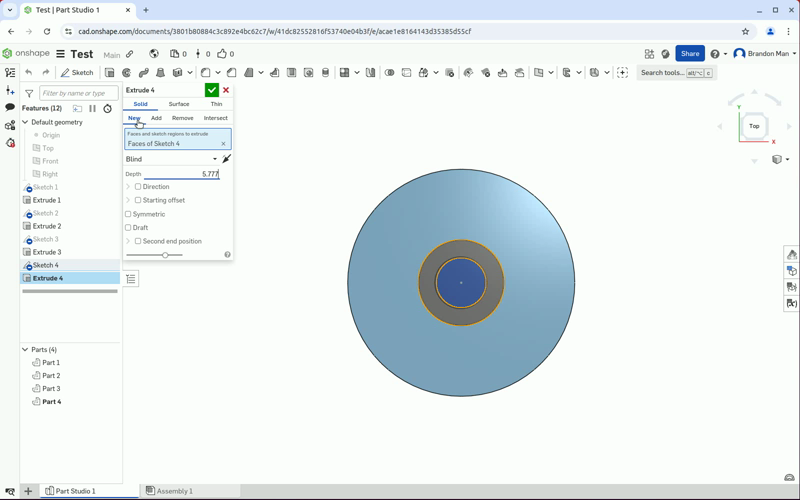
key(enter)
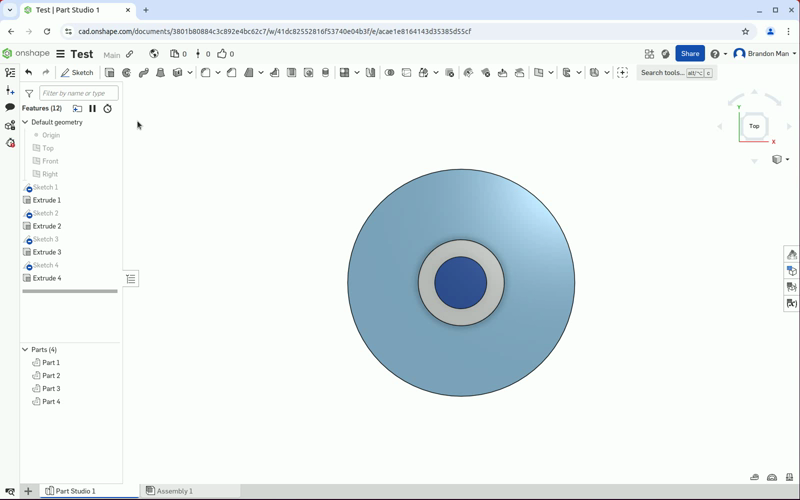
key(shift+h)
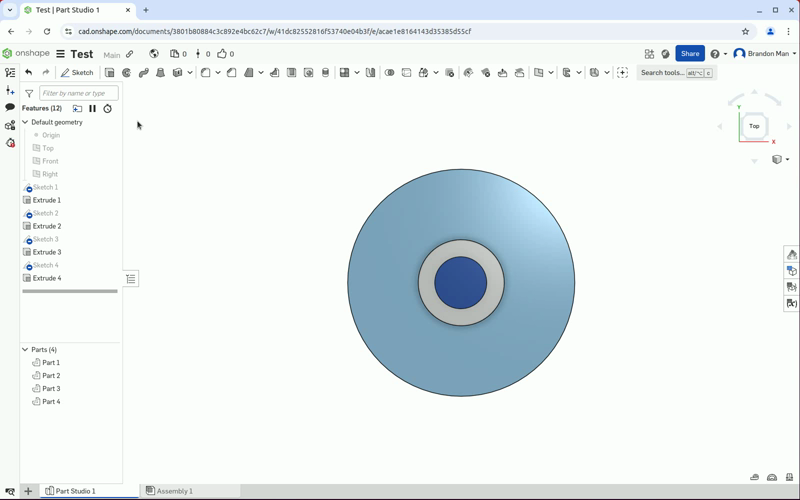
key(shift+h)
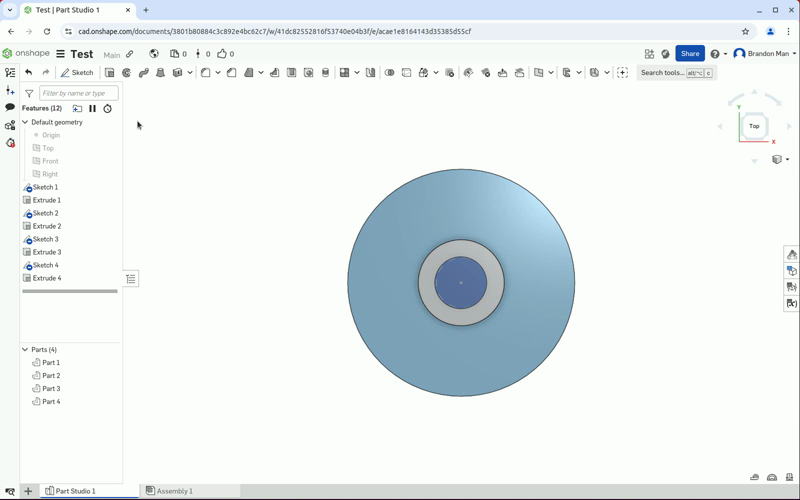
key(shift+7)
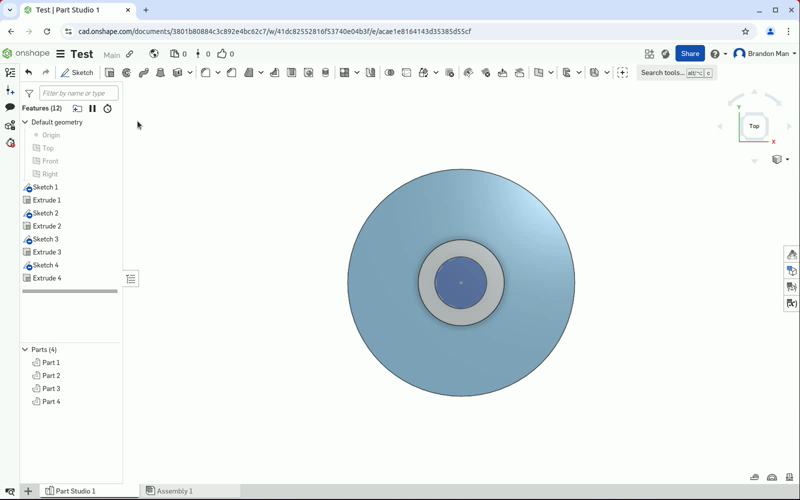
key(up, 3)
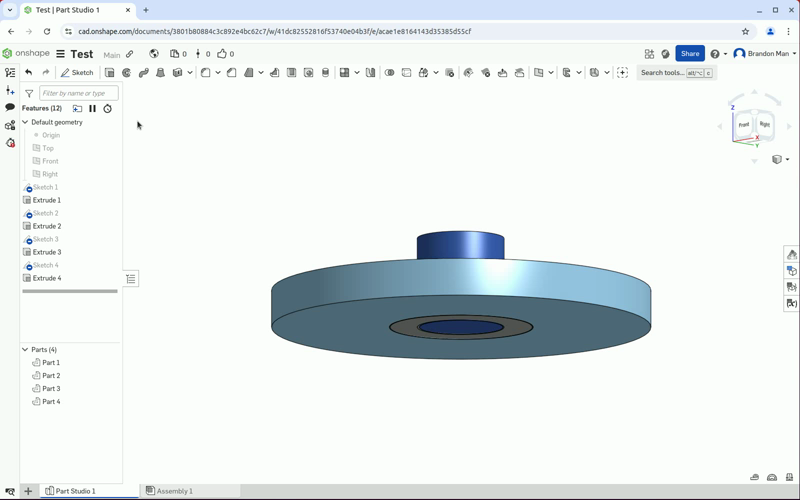
key(left, 3)
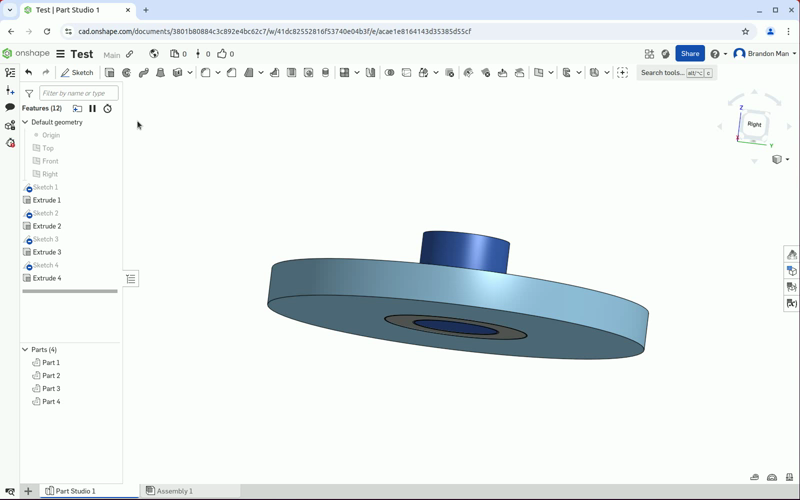
key(right, 3)
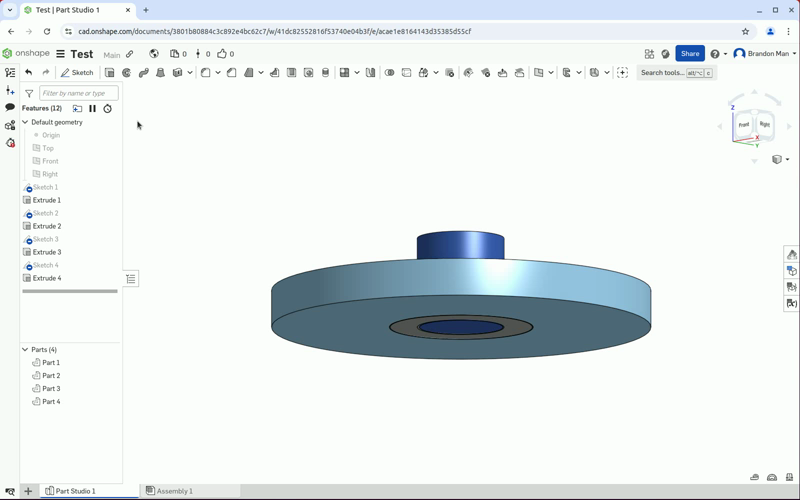
key(down, 3)
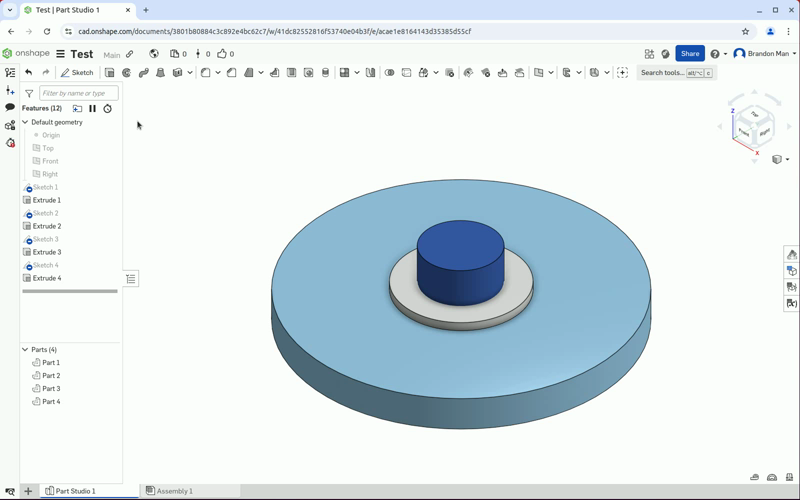
mouse_move(73, 189)
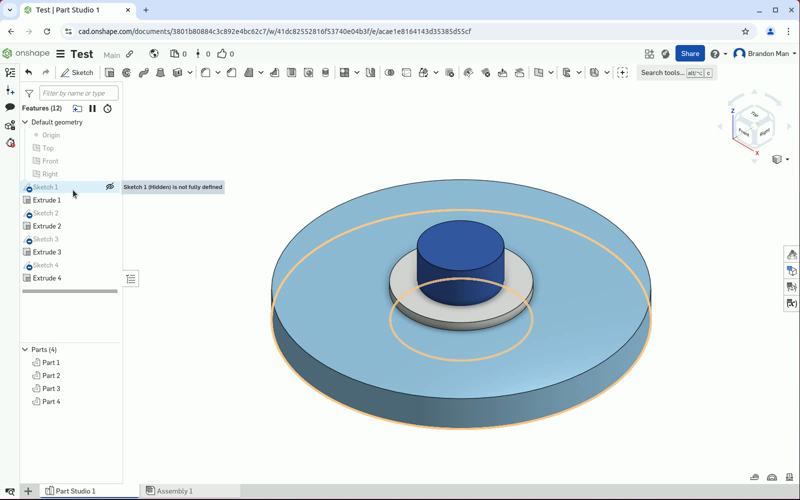
click(73, 189)